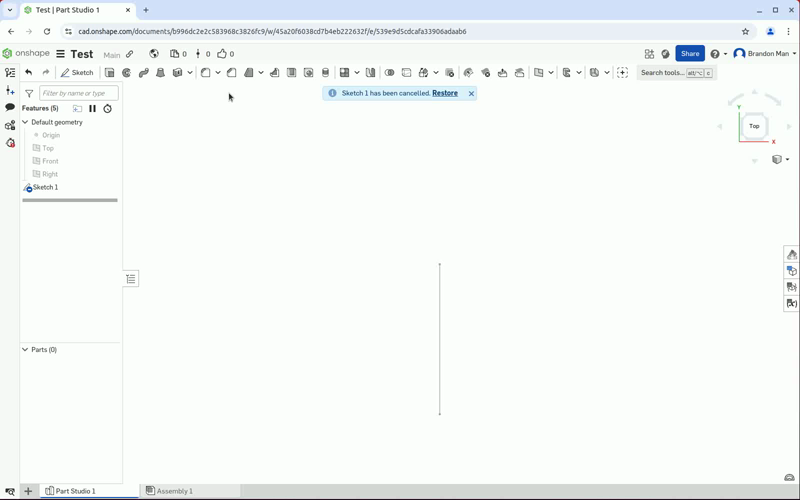
key(shift+h)
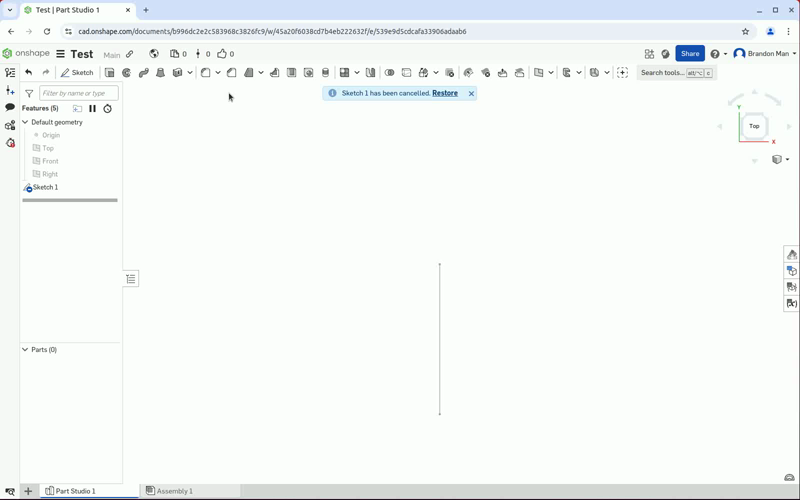
key(shift+s)
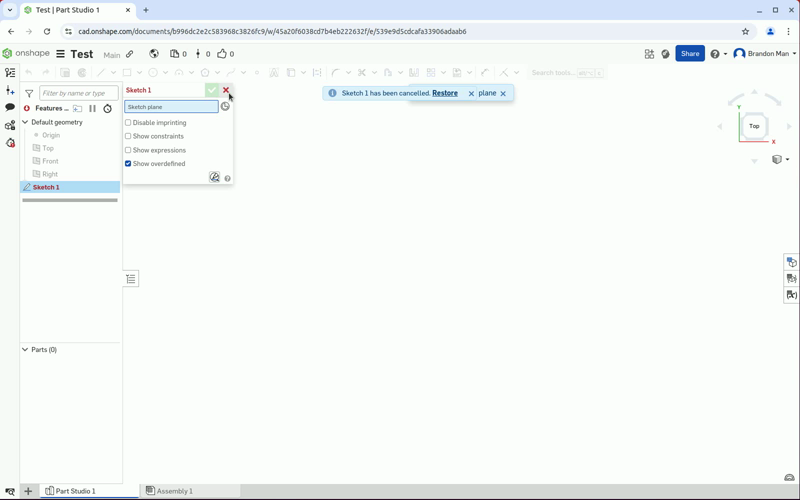
mouse_move(73, 150)
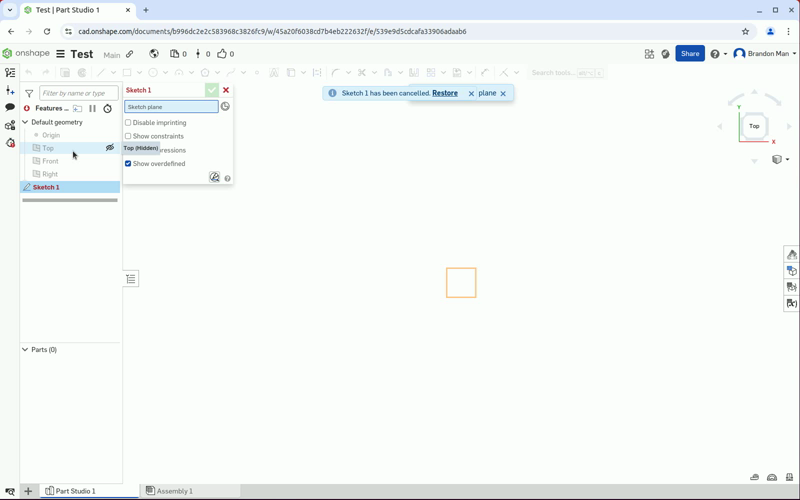
click(73, 150)
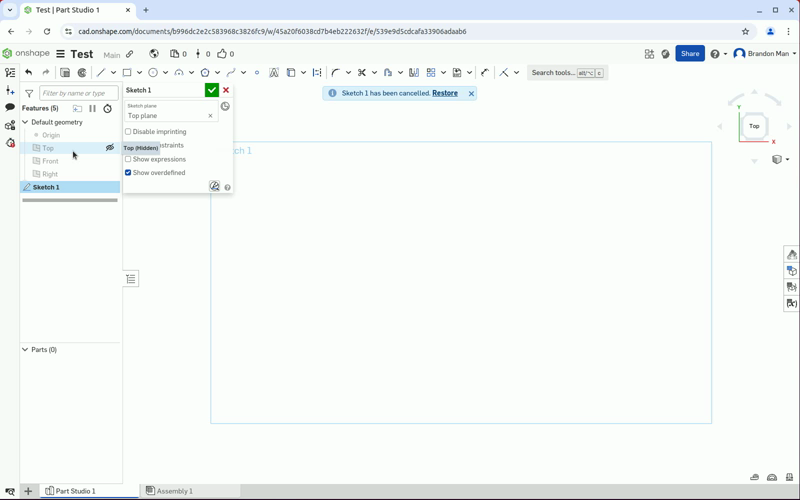
mouse_move(73, 352)
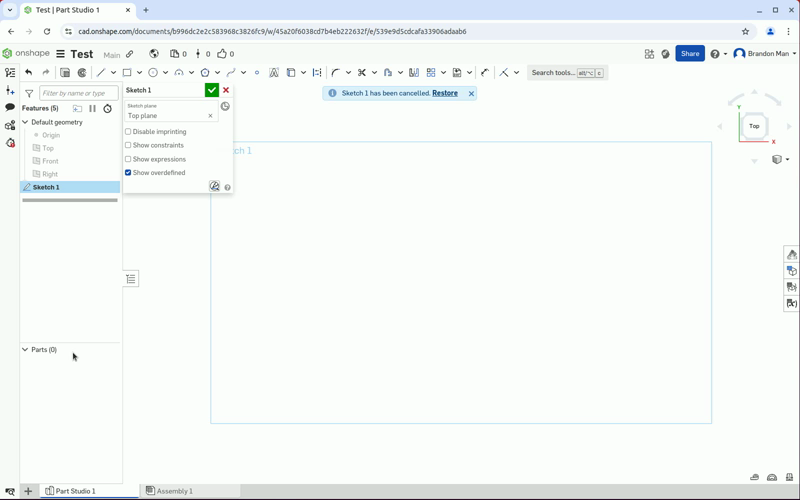
key(y)
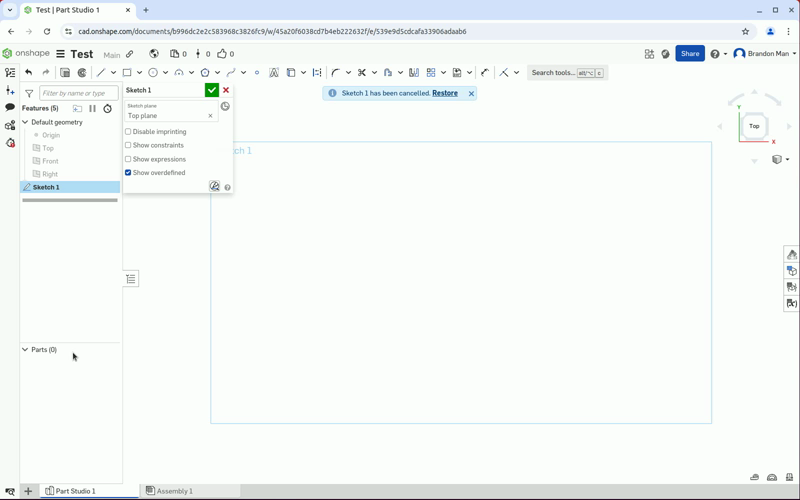
key(l)
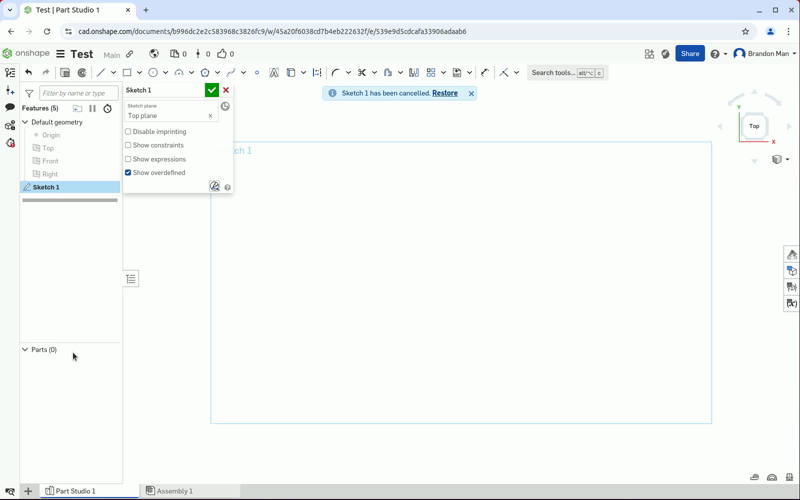
key_down(shift)
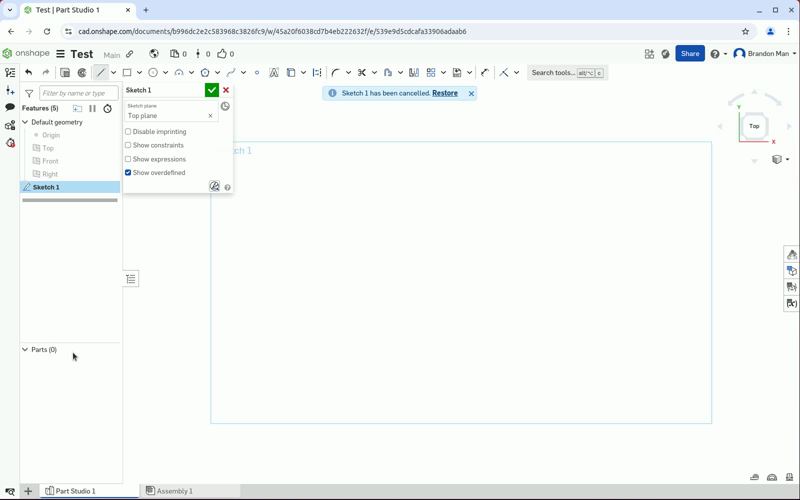
mouse_move(348, 351)
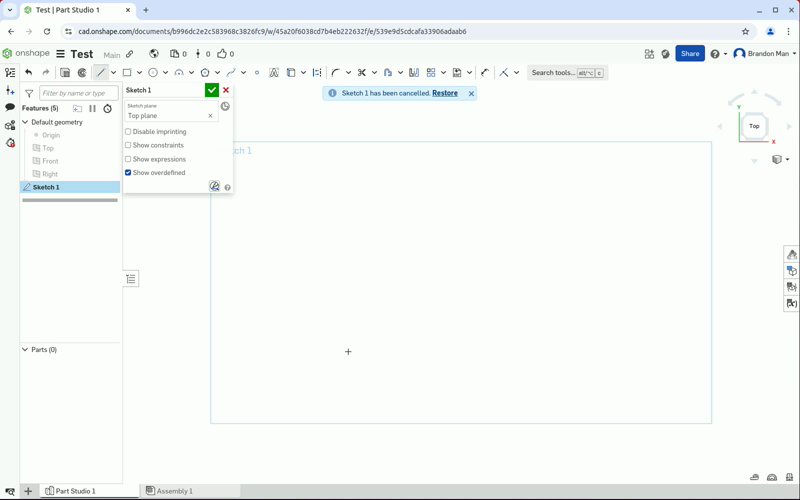
click(348, 351)
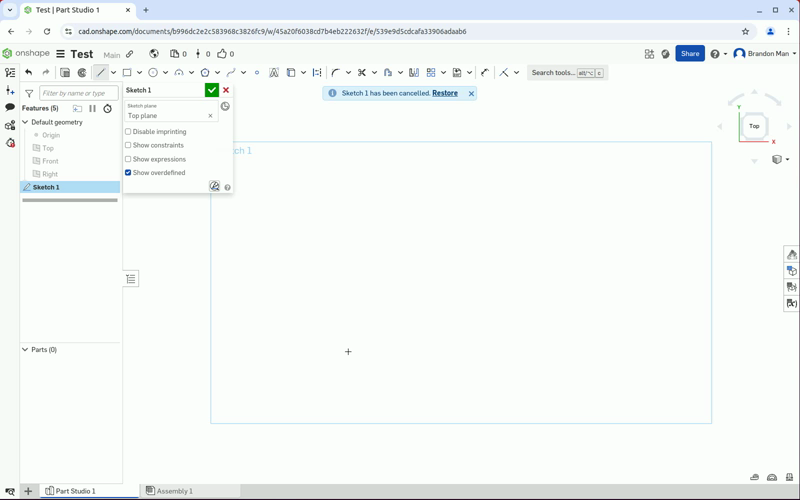
key_up(shift)
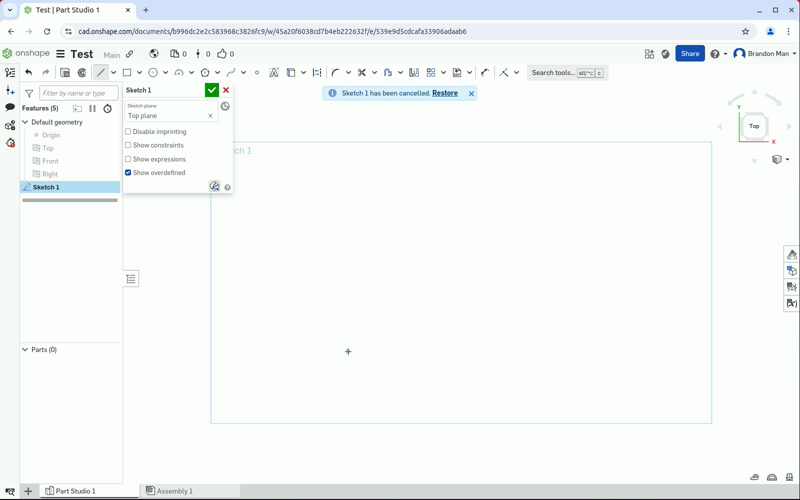
key_down(shift)
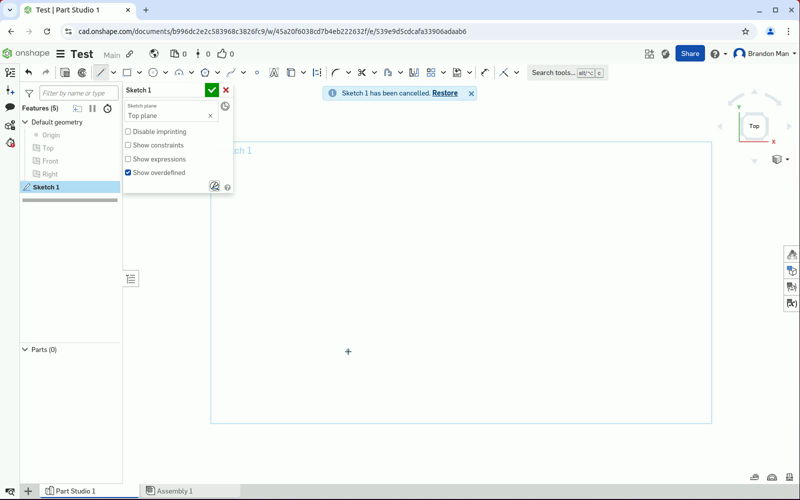
mouse_move(437, 351)
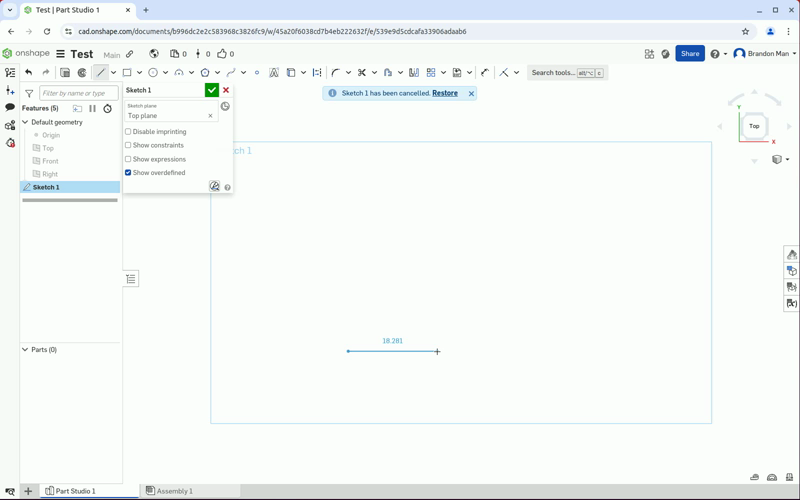
click(437, 351)
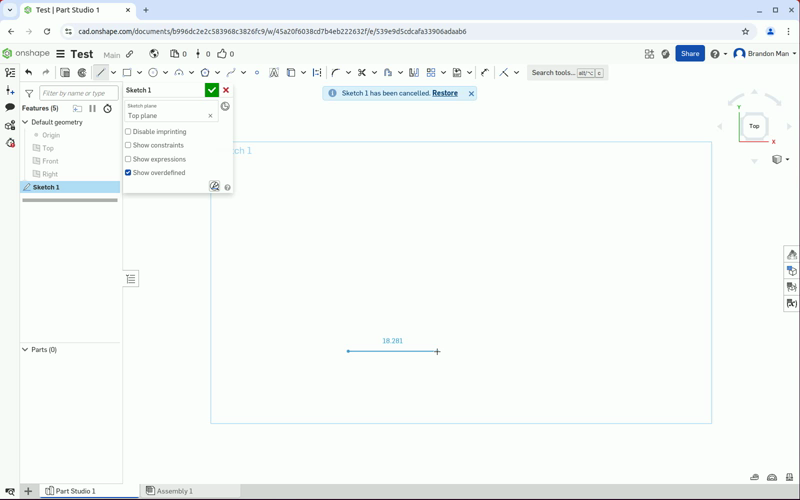
key_up(shift)
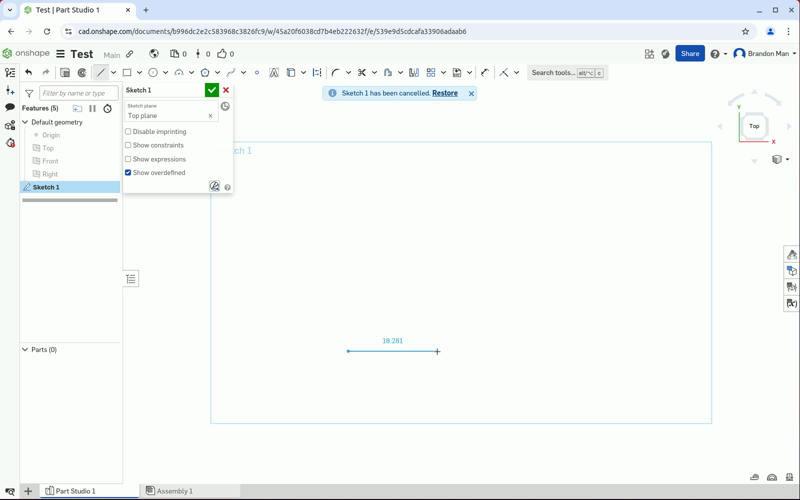
key_down(shift)
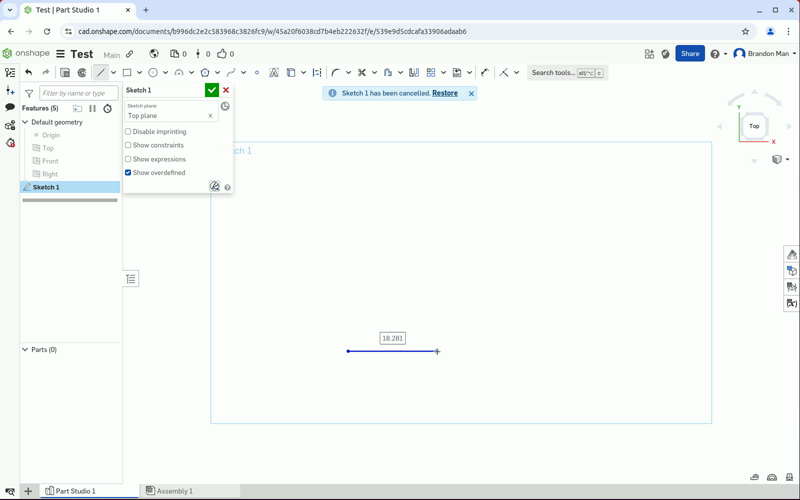
mouse_move(467, 351)
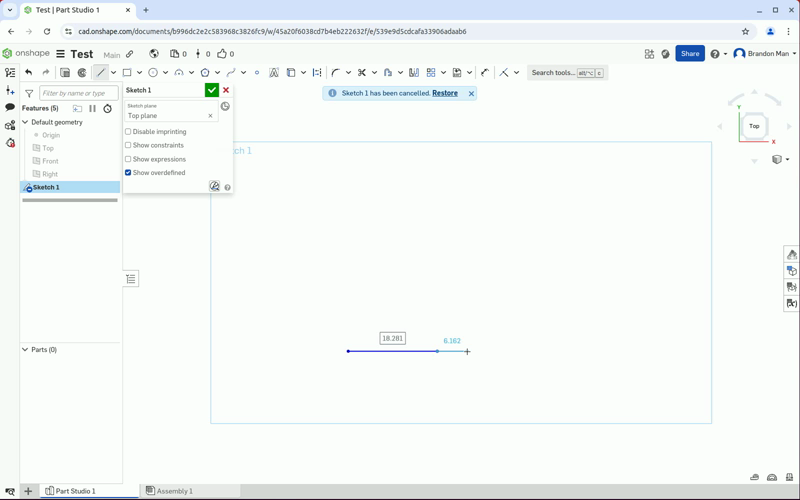
mouse_move(437, 316)
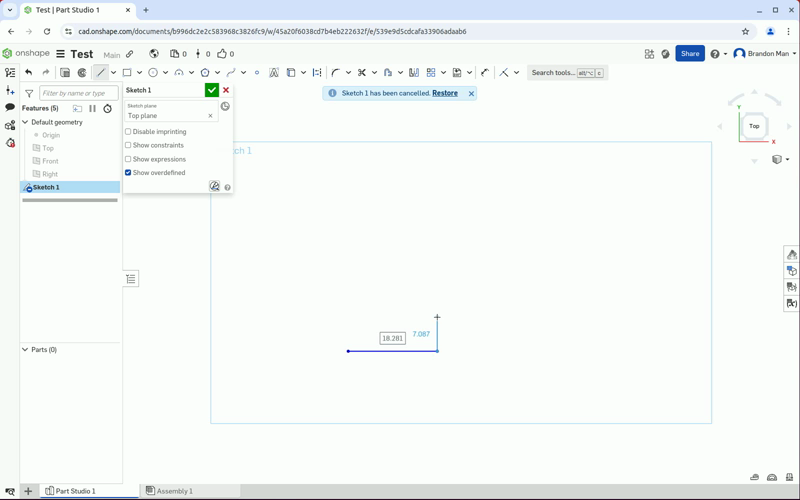
click(437, 316)
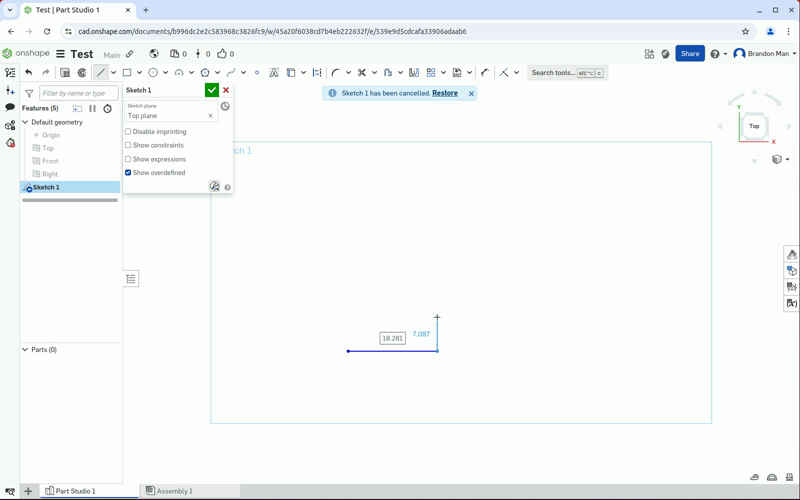
key_up(shift)
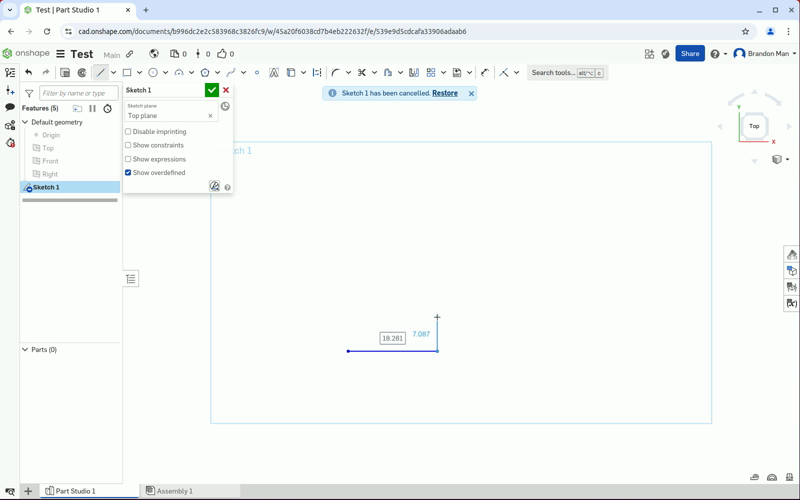
key_down(shift)
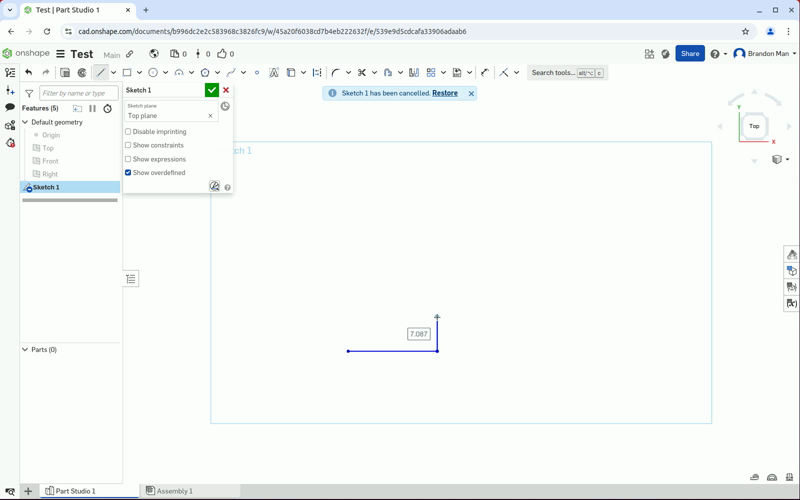
mouse_move(437, 250)
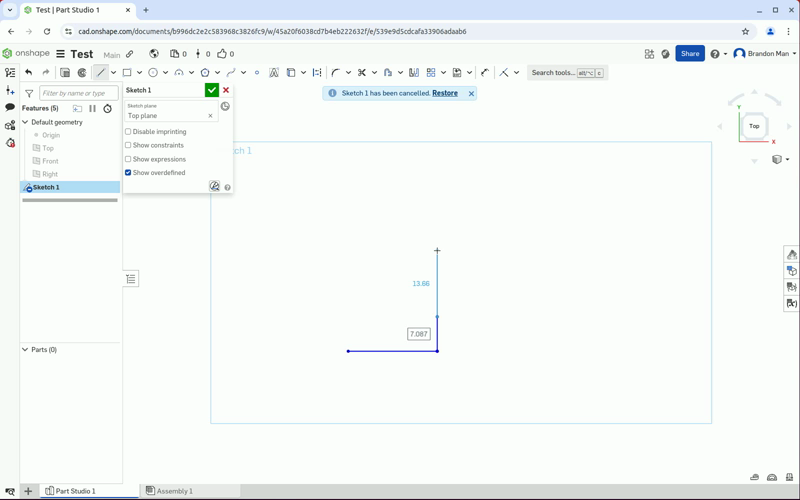
click(437, 250)
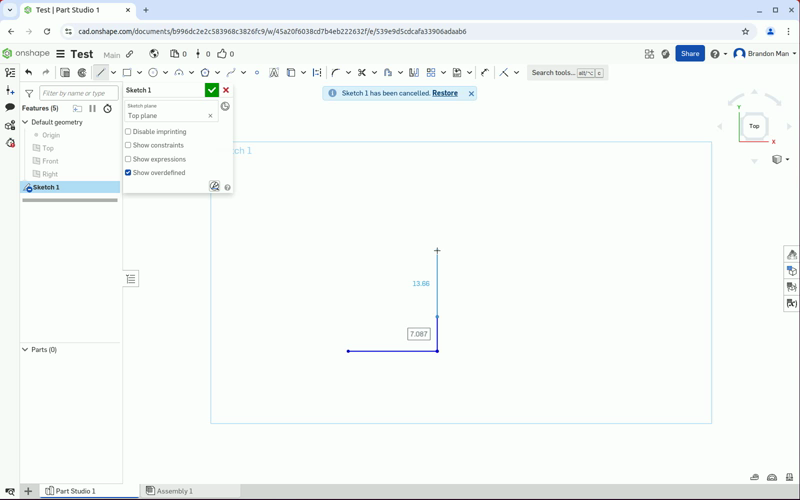
key_up(shift)
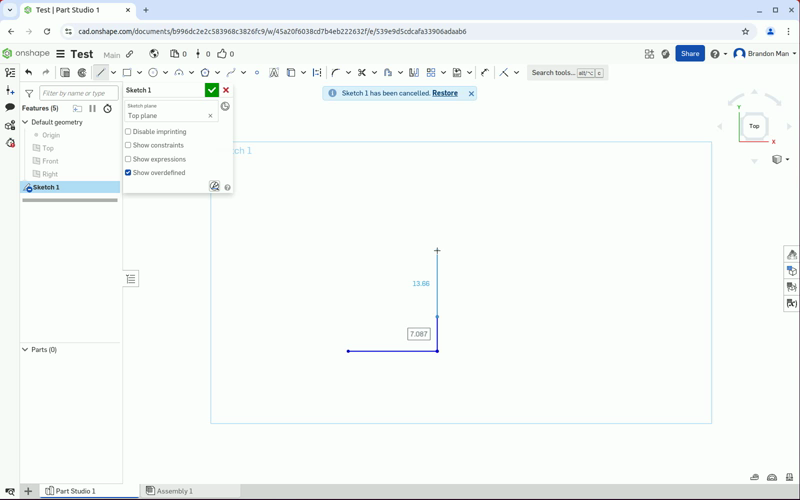
key_down(shift)
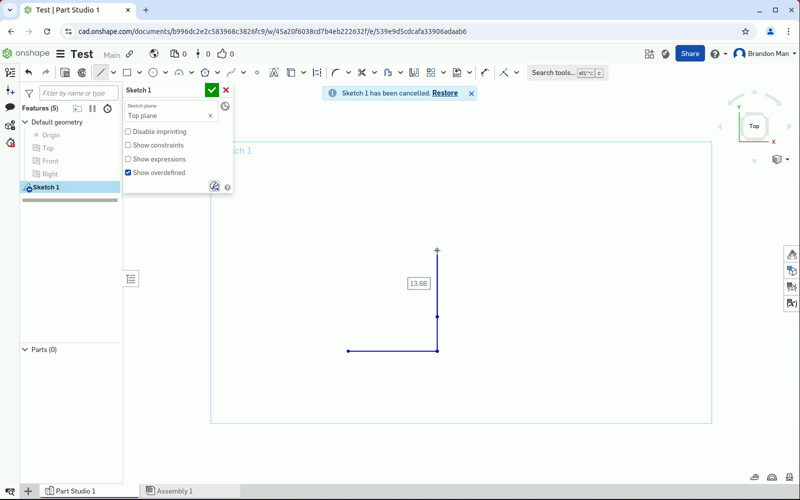
mouse_move(467, 250)
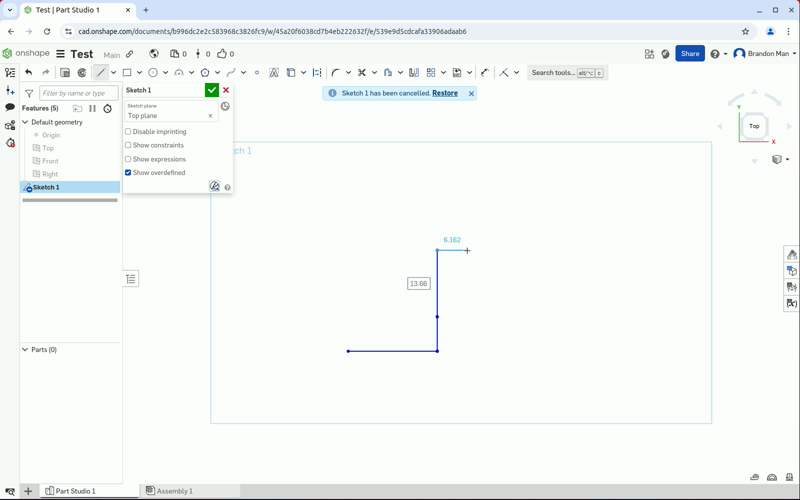
mouse_move(437, 216)
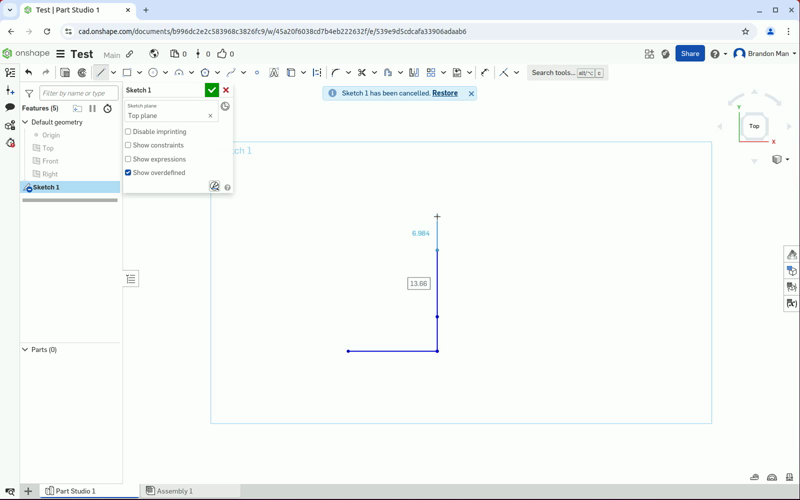
click(437, 216)
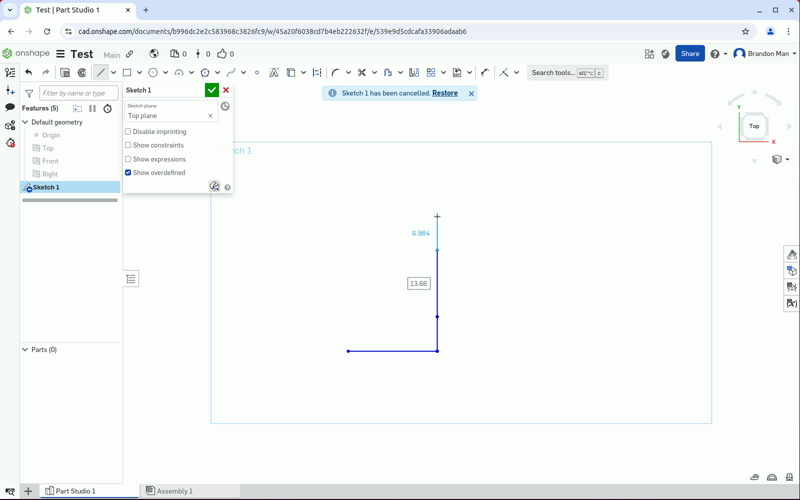
key_up(shift)
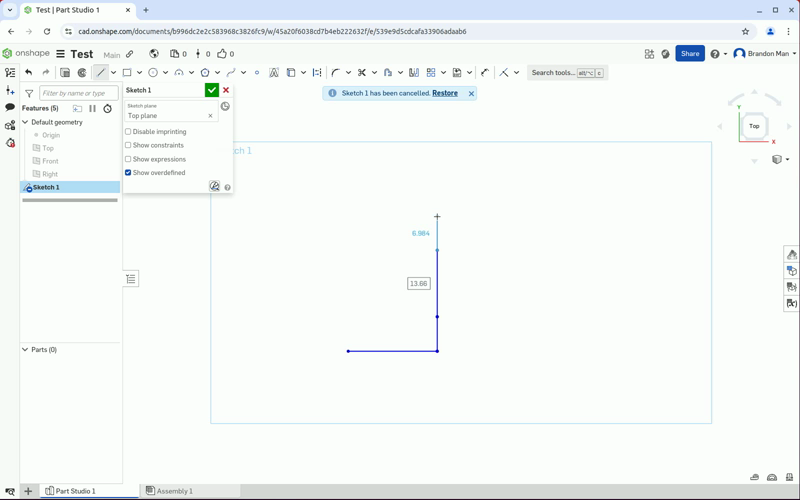
key_down(shift)
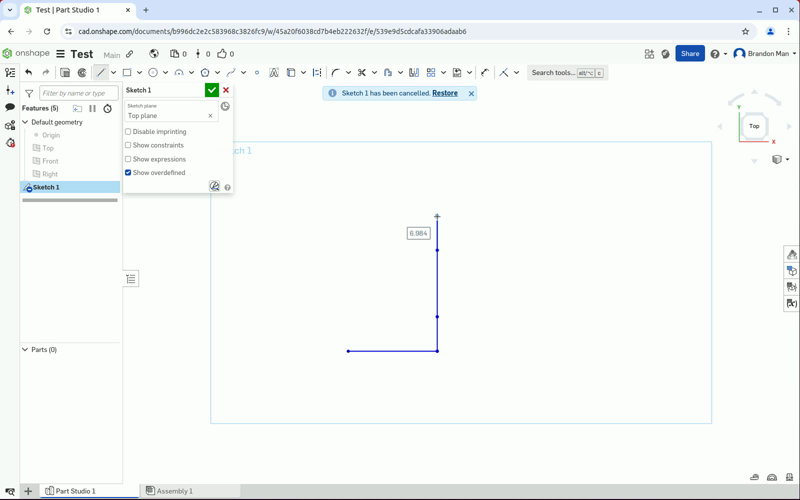
mouse_move(348, 216)
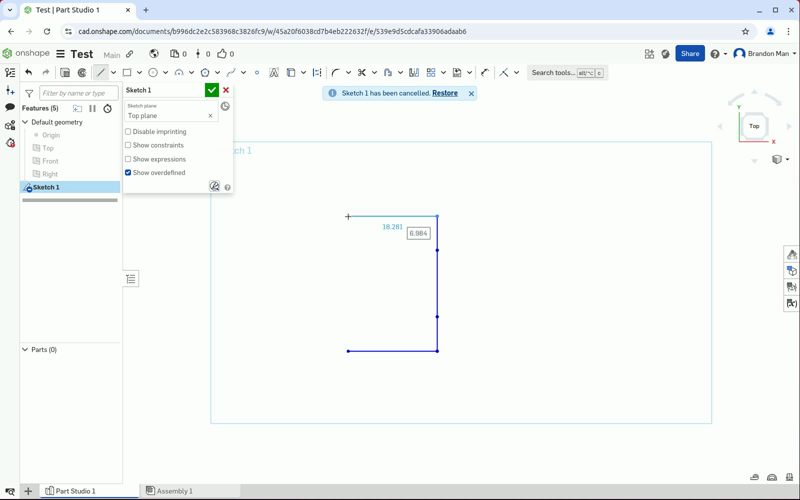
click(348, 216)
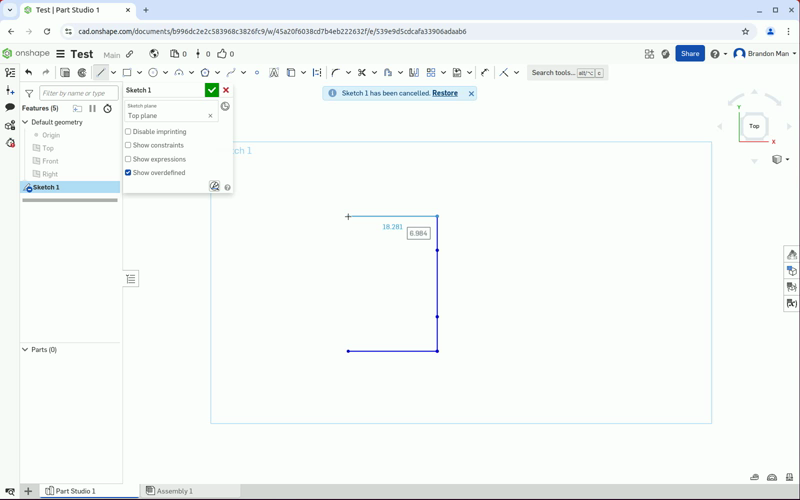
key_up(shift)
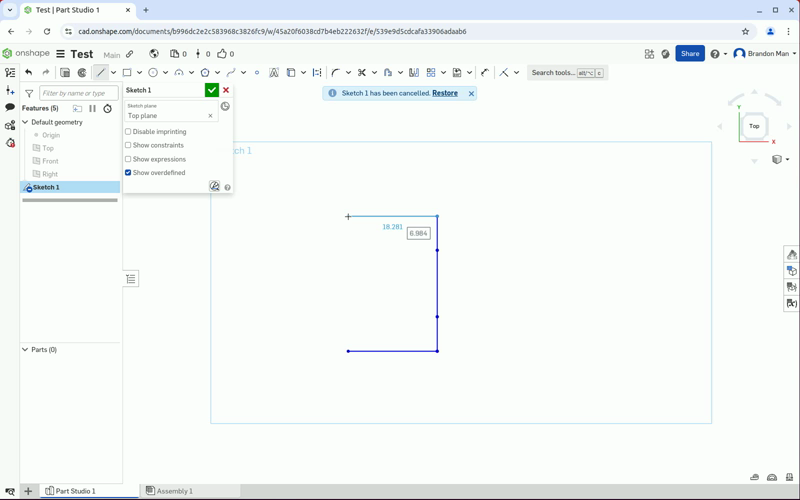
key_down(shift)
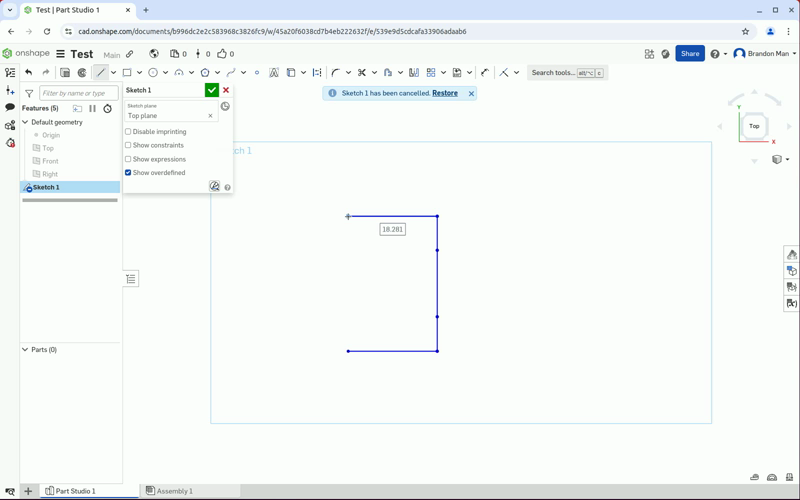
mouse_move(348, 351)
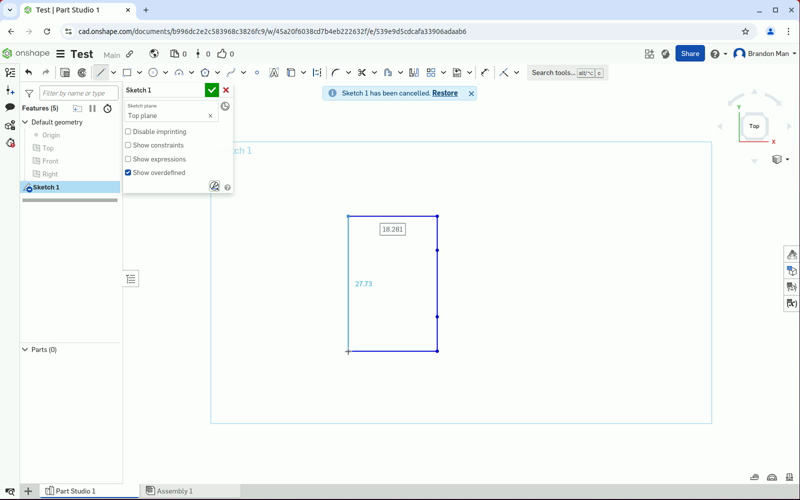
key_up(shift)
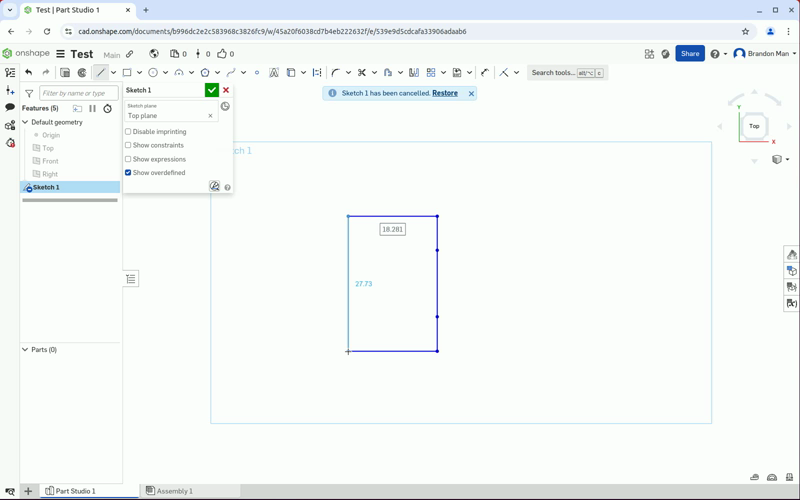
click(348, 351)
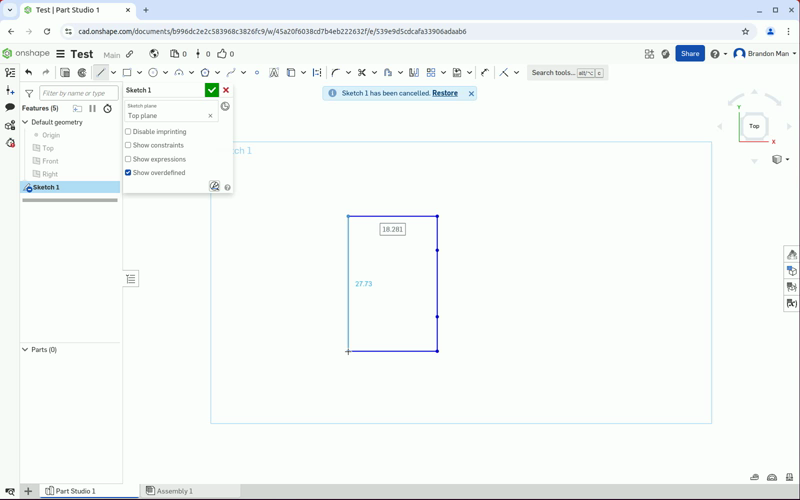
key(esc)
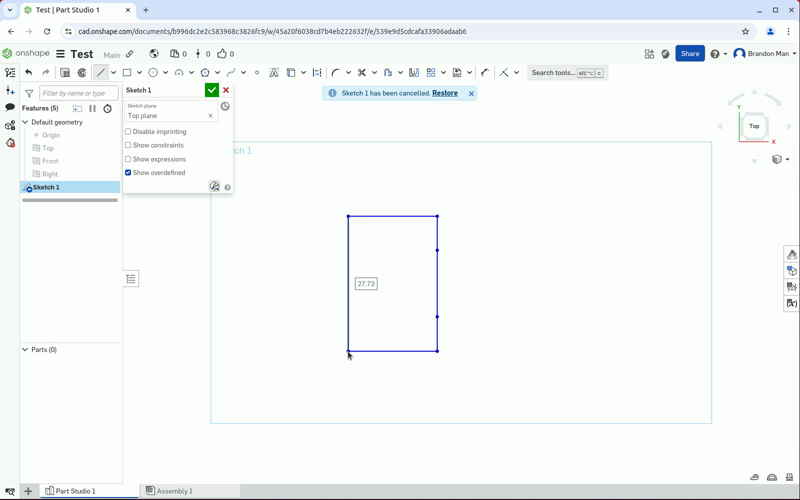
mouse_move(403, 265)
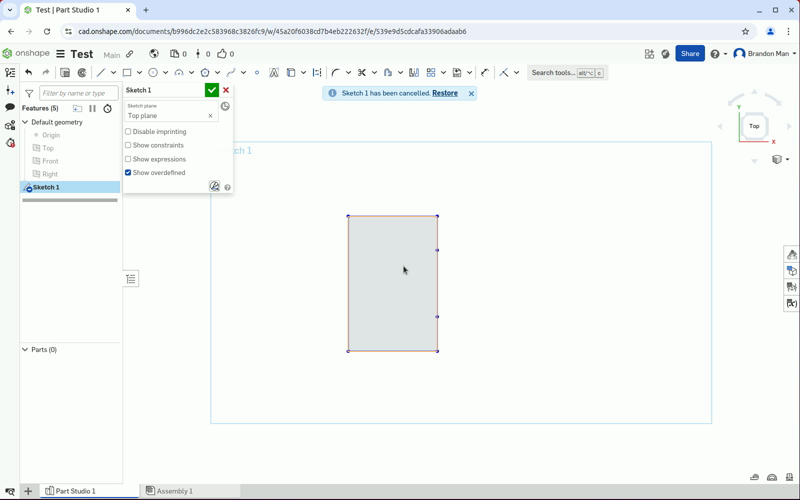
click(403, 265)
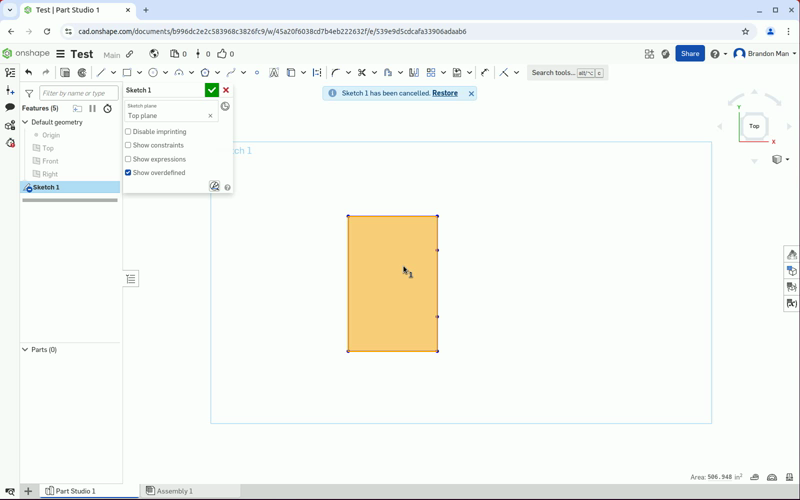
mouse_move(73, 352)
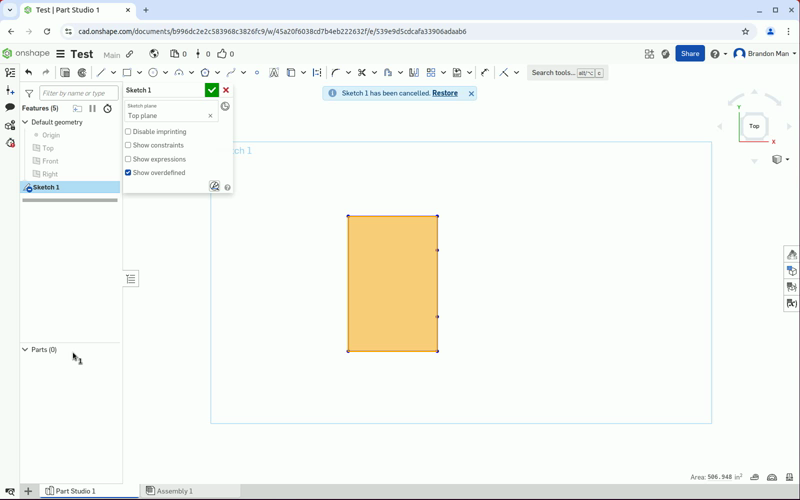
key(shift+y)
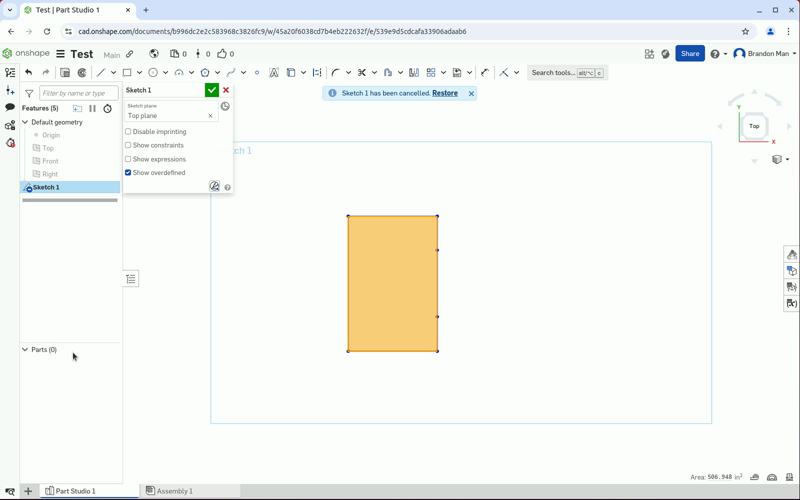
key(shift+e)
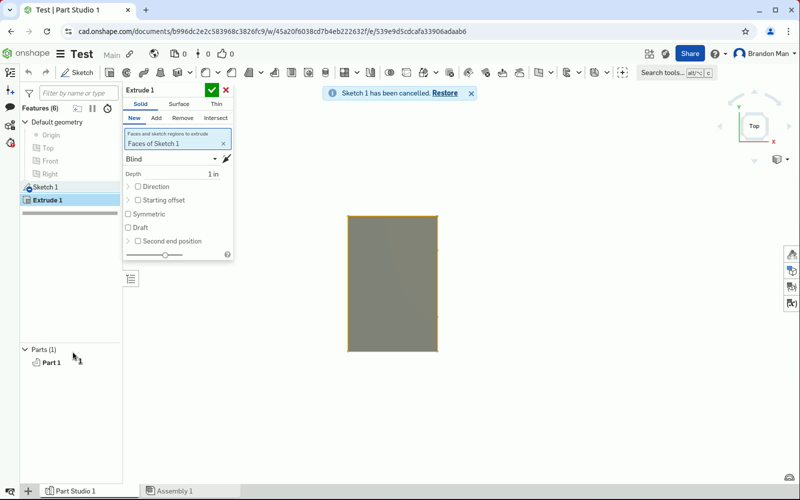
mouse_move(143, 106)
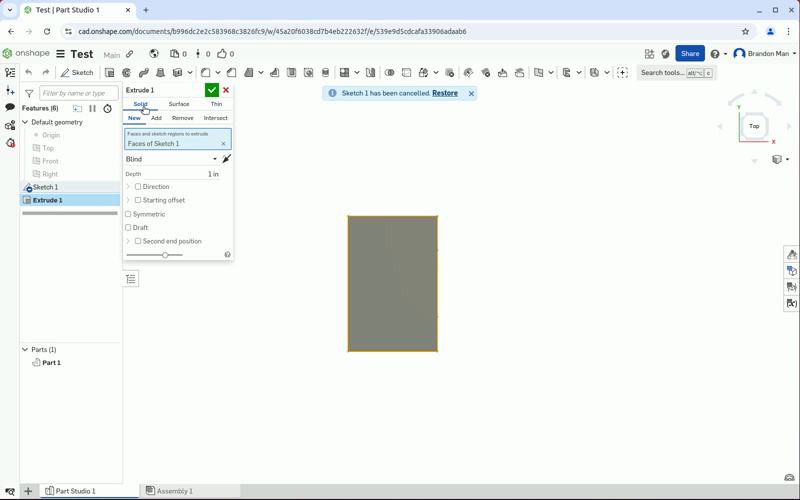
click(143, 106)
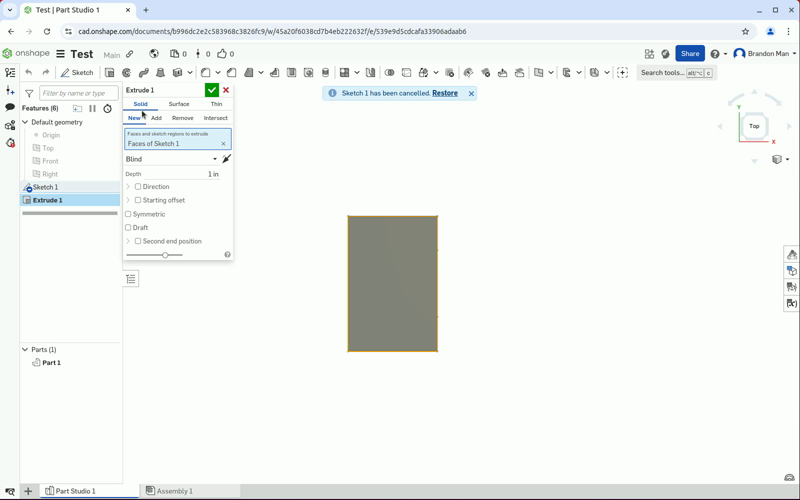
mouse_move(137, 120)
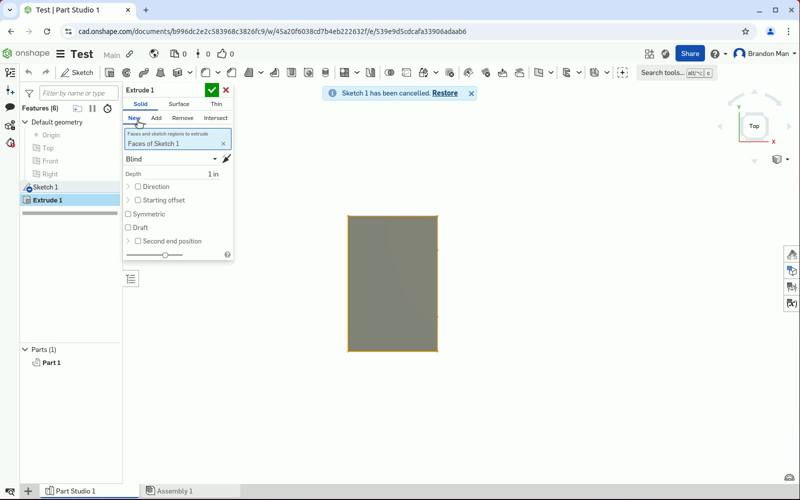
click(137, 120)
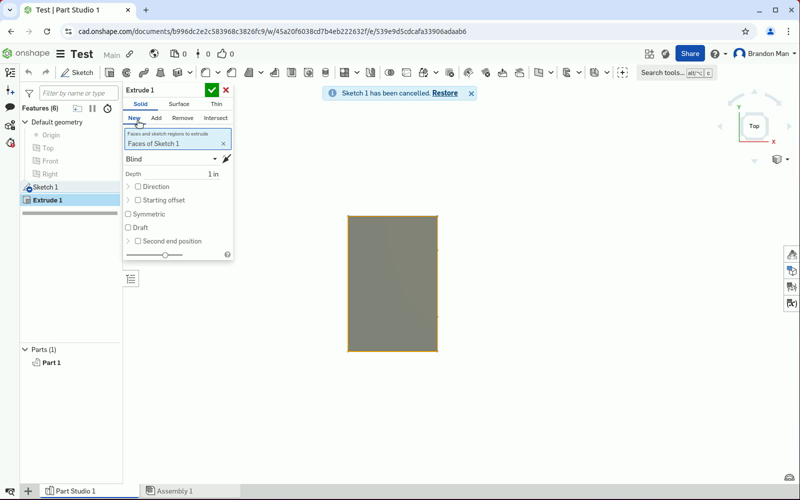
key(tab, 4)
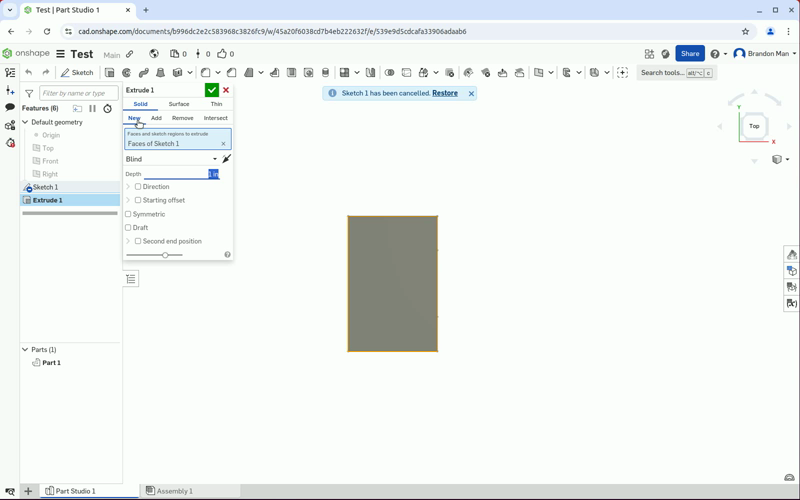
text(5.536)
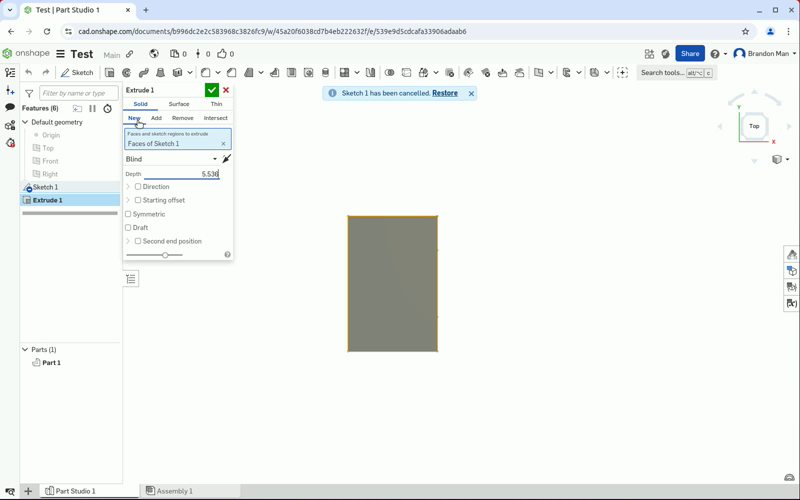
key(enter)
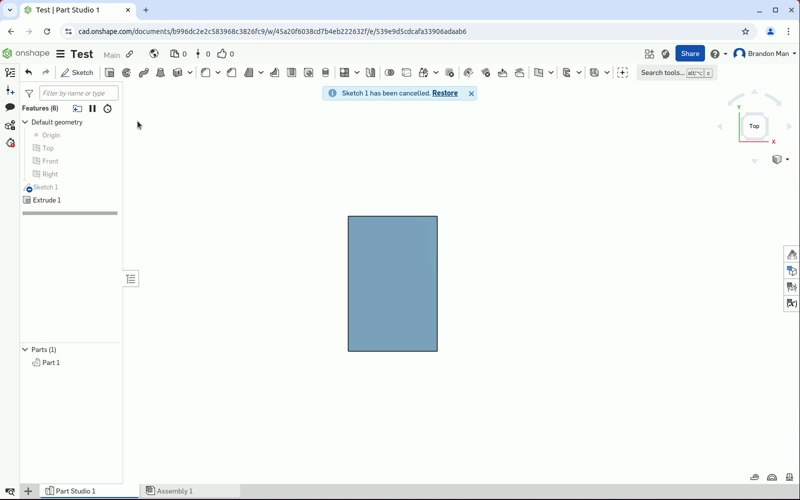
key(shift+h)
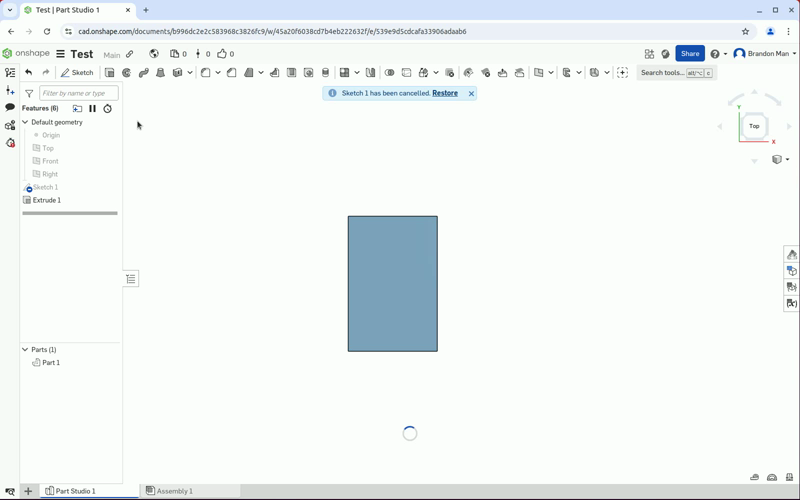
key(shift+h)
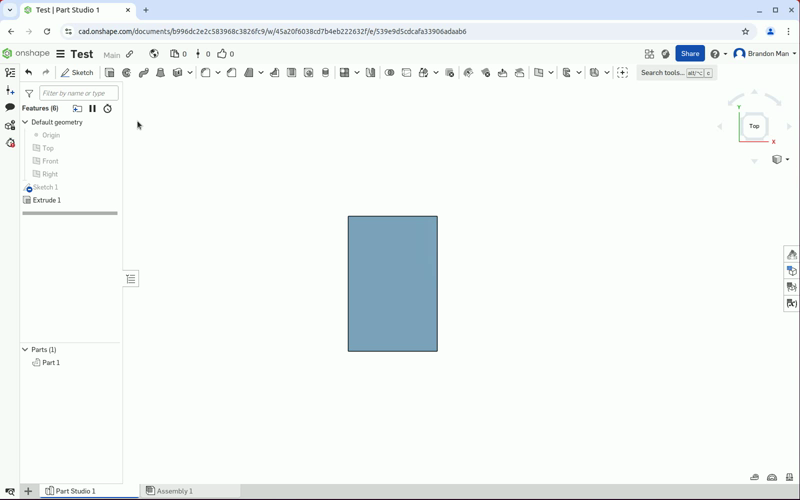
mouse_move(73, 189)
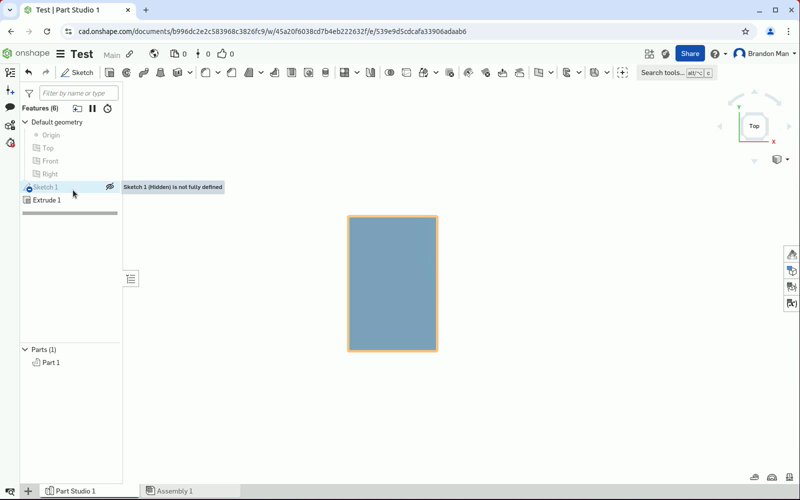
click(73, 189)
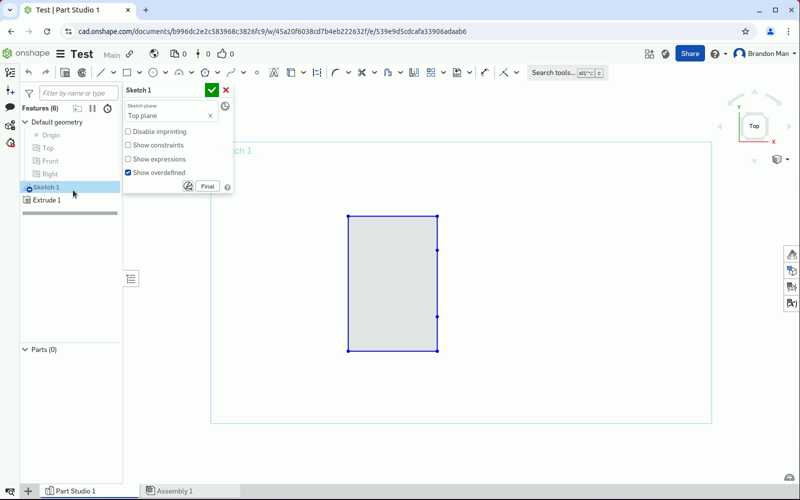
mouse_move(229, 92)
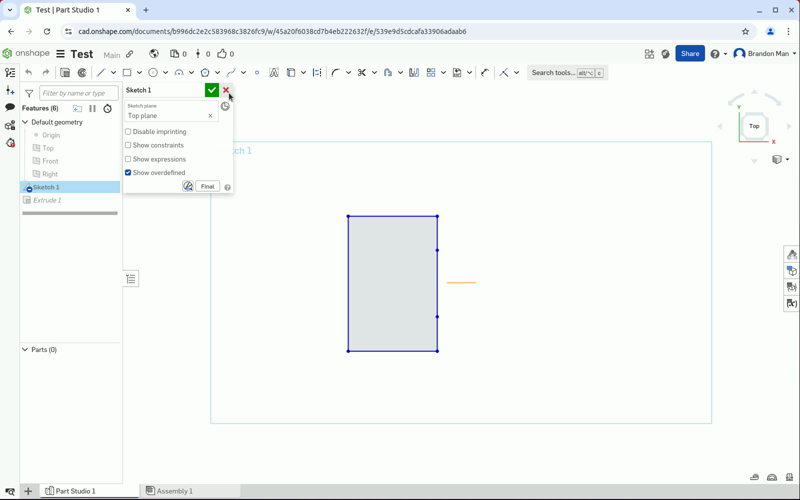
click(229, 92)
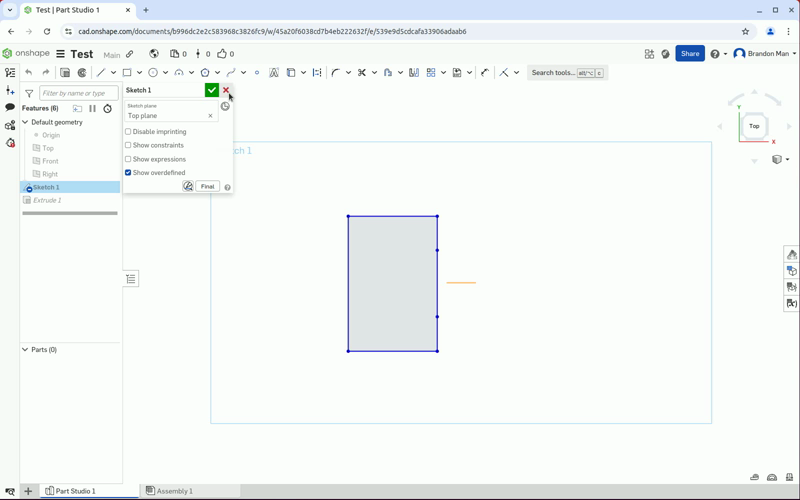
key(shift+s)
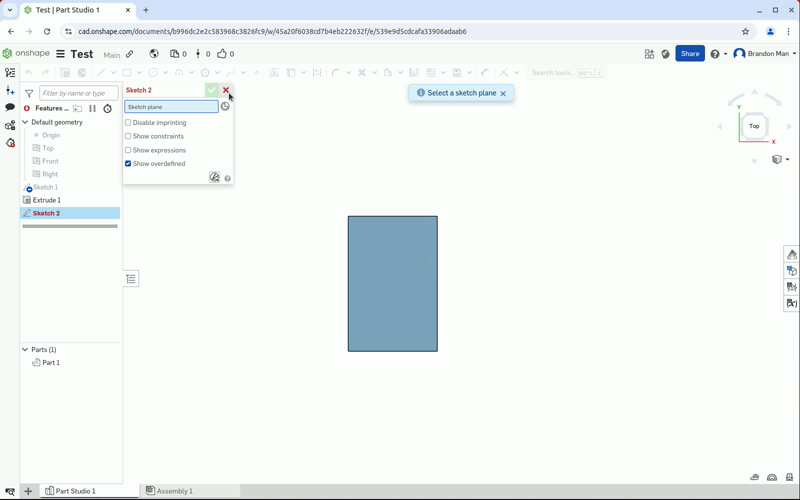
mouse_move(73, 150)
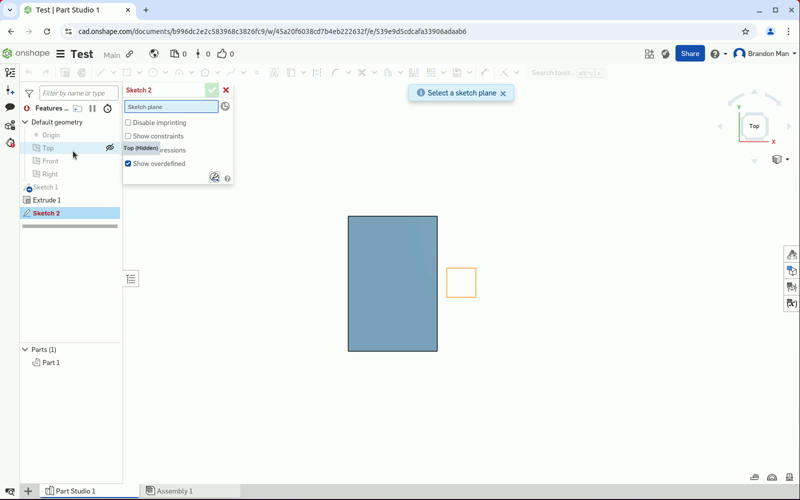
click(73, 150)
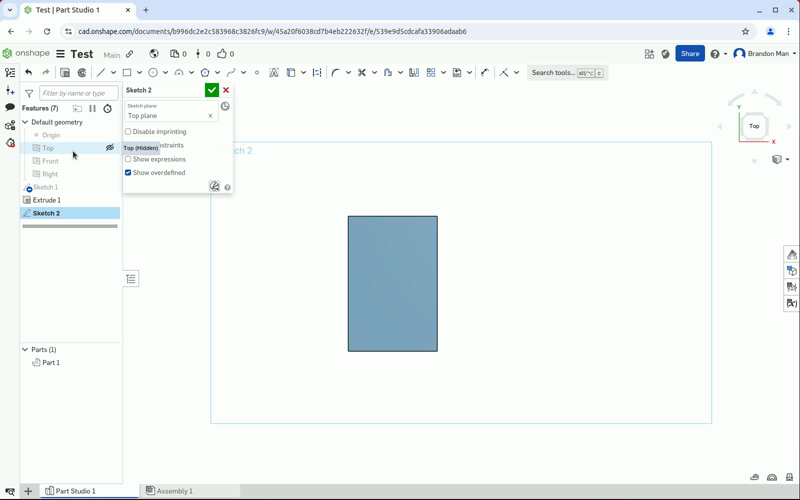
mouse_move(73, 352)
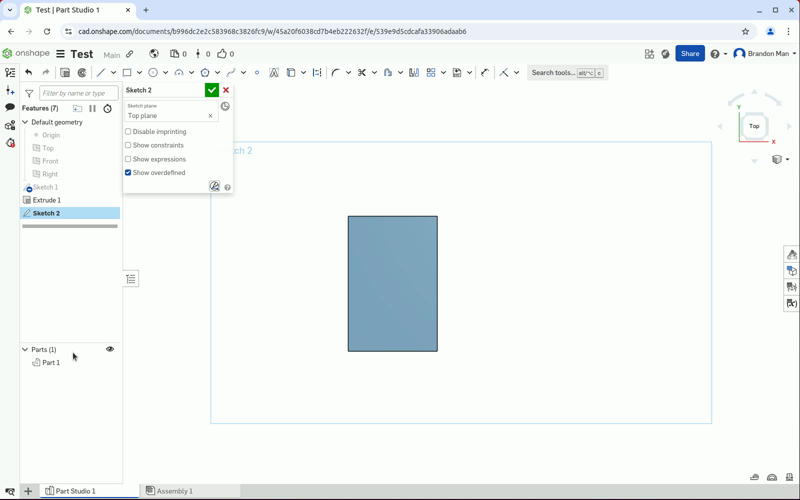
key(y)
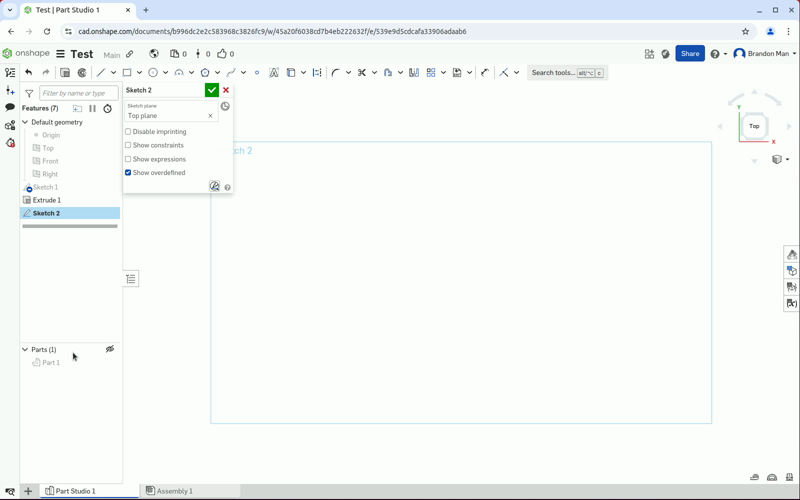
key(l)
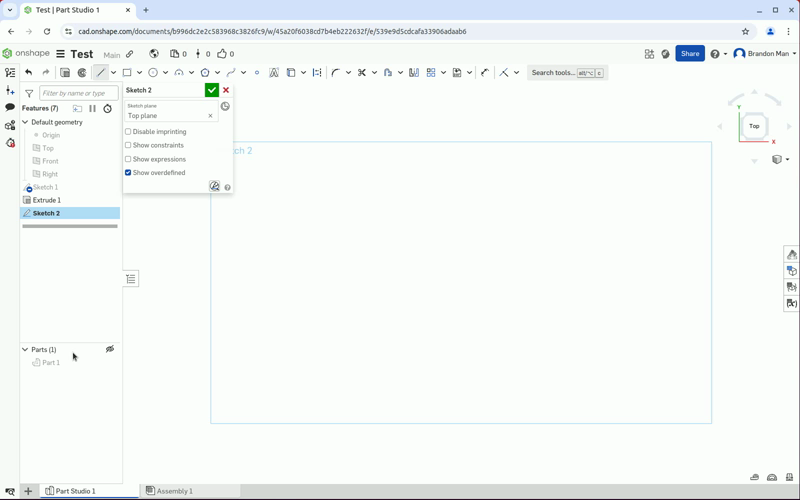
key_down(shift)
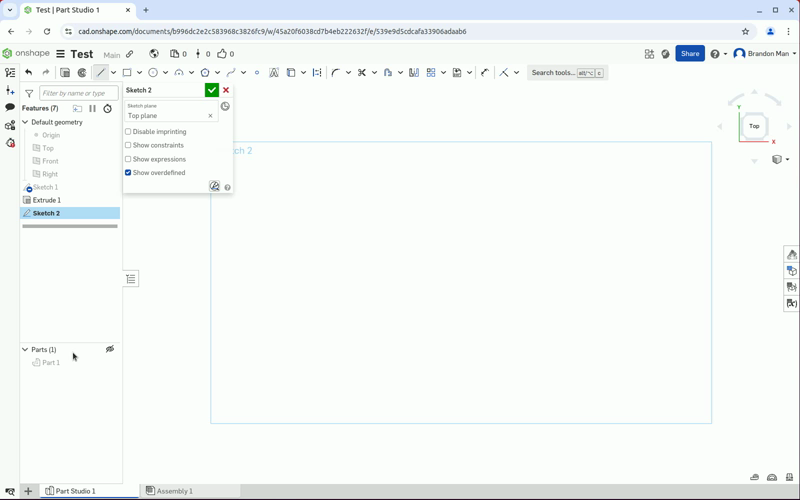
mouse_move(437, 316)
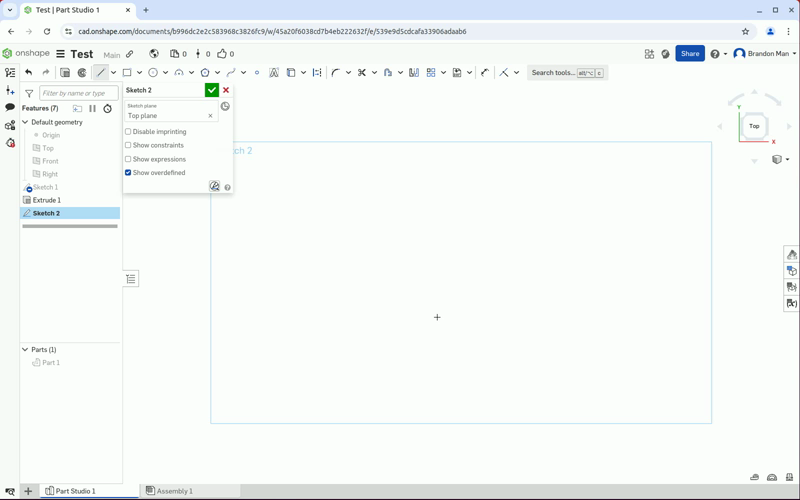
click(437, 316)
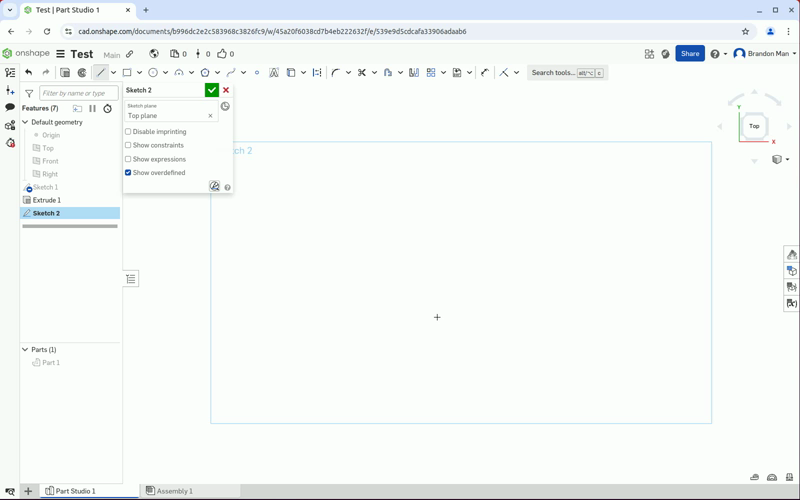
key_up(shift)
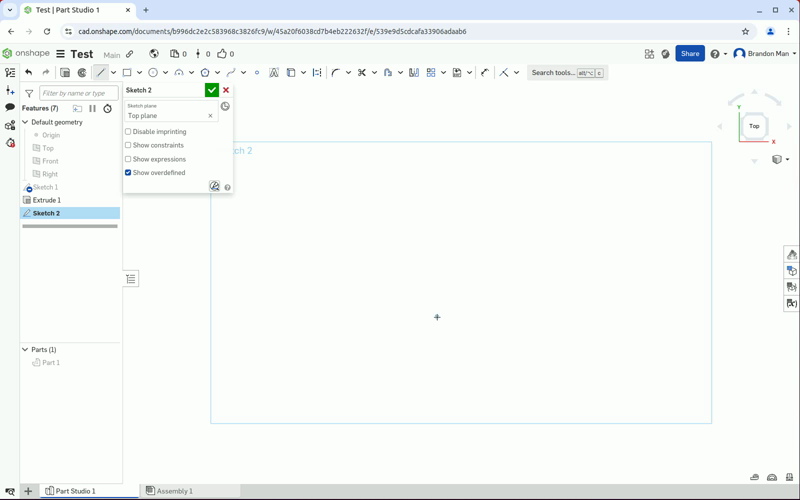
key_down(shift)
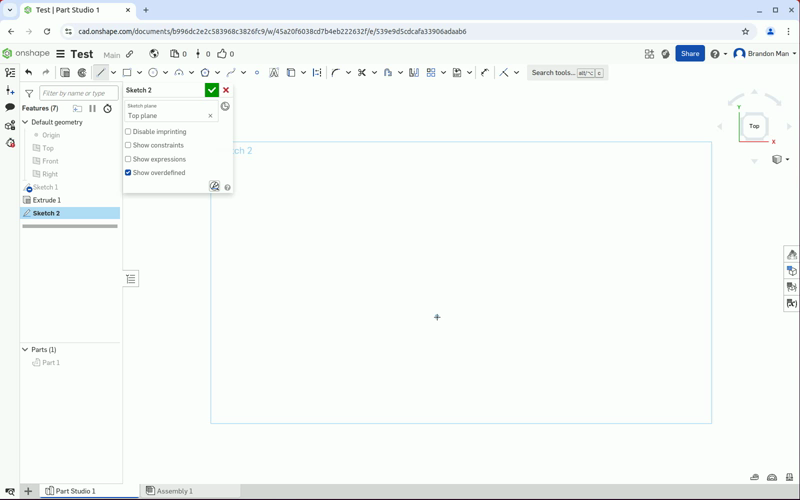
mouse_move(467, 316)
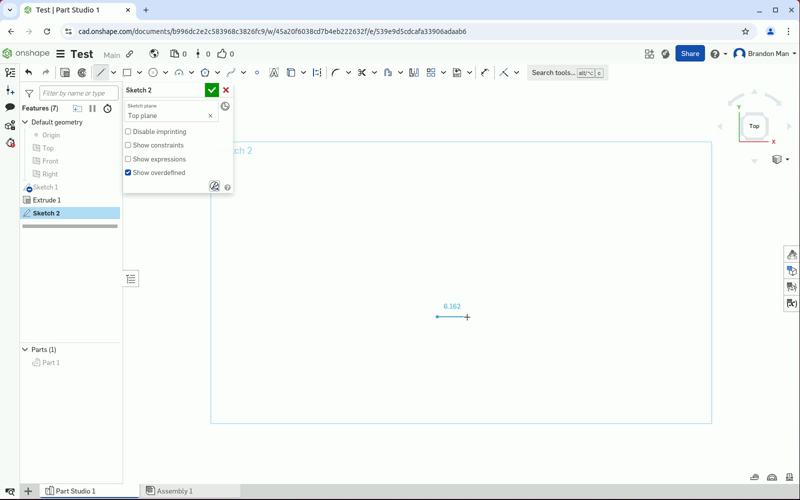
mouse_move(484, 316)
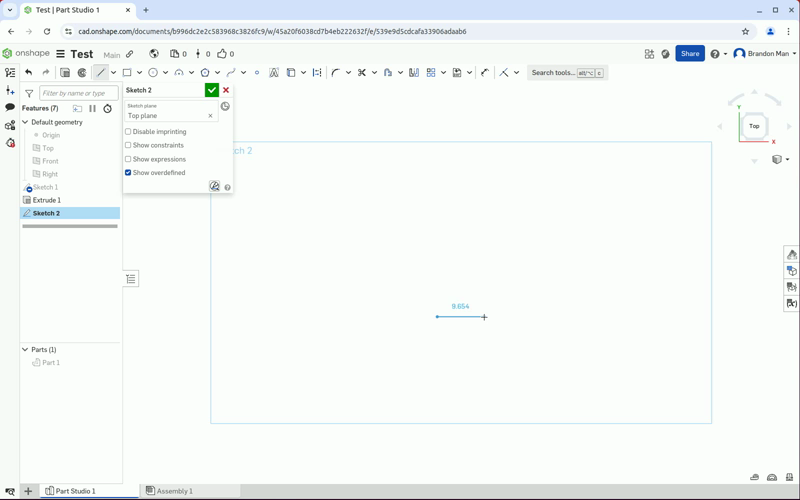
click(484, 316)
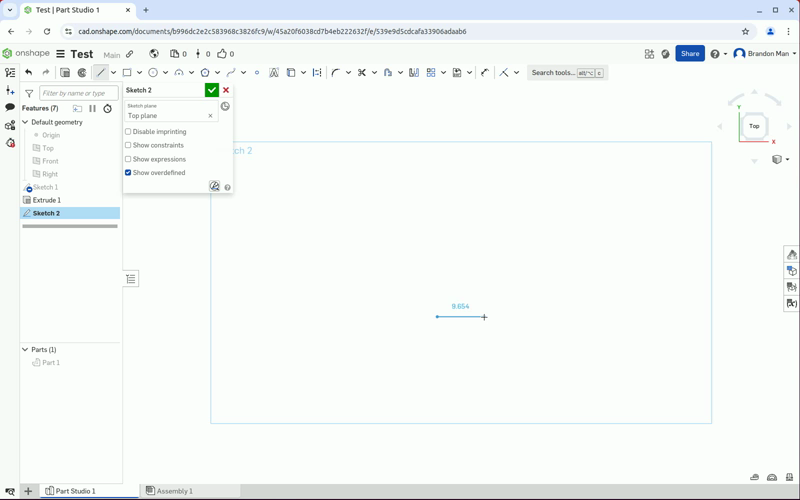
key_up(shift)
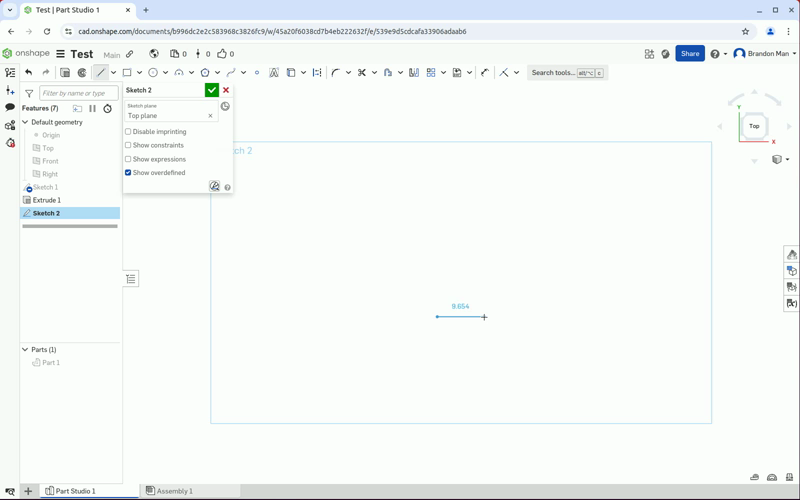
key_down(shift)
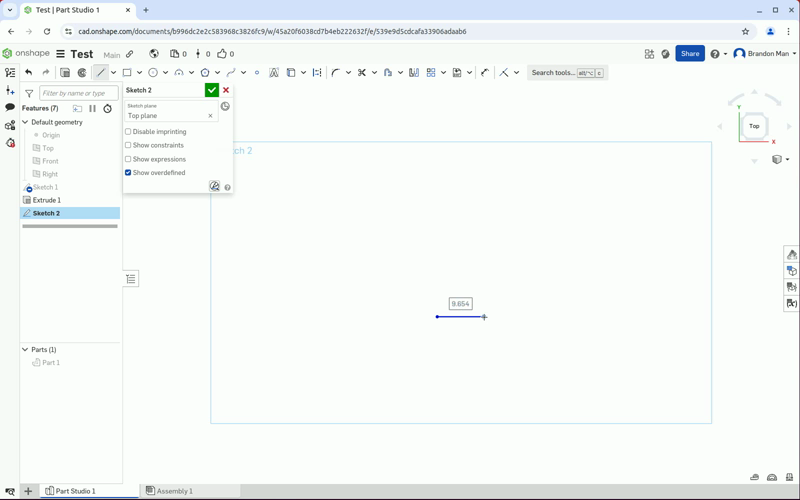
mouse_move(514, 316)
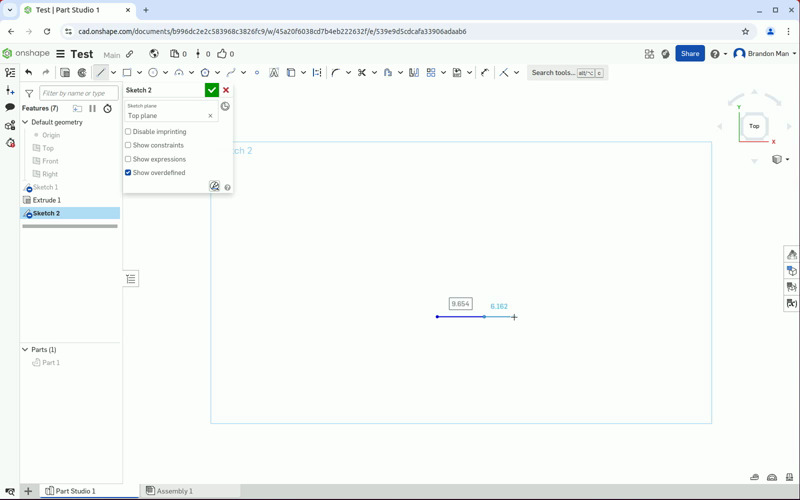
mouse_move(484, 305)
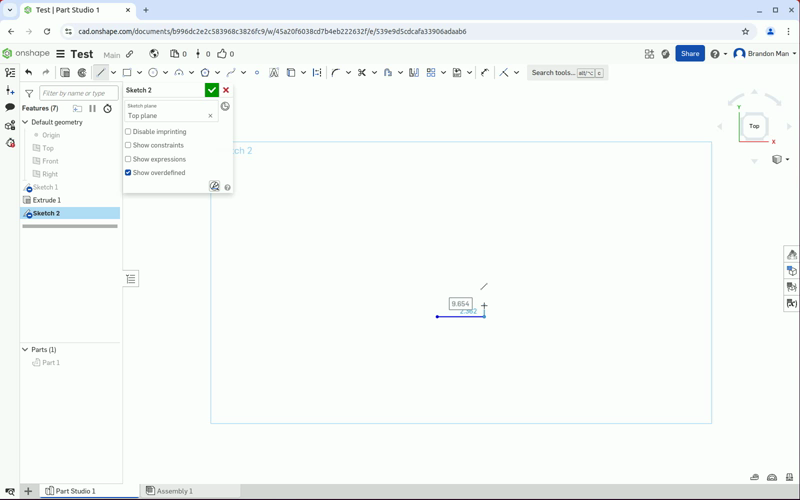
click(484, 305)
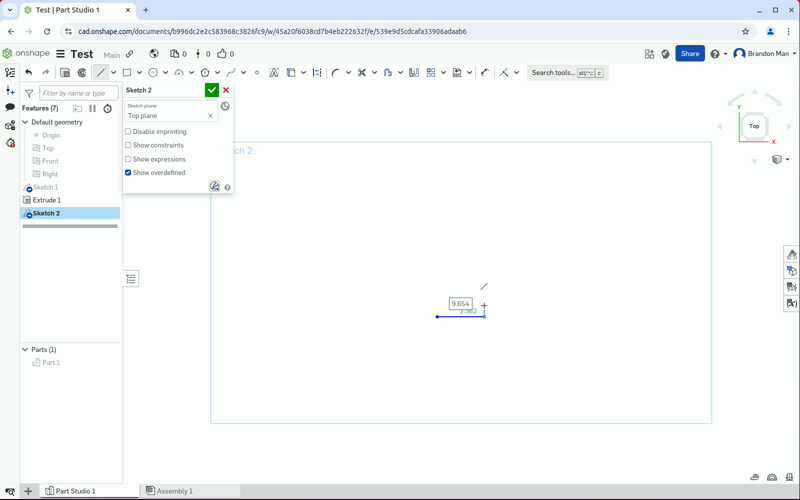
key_up(shift)
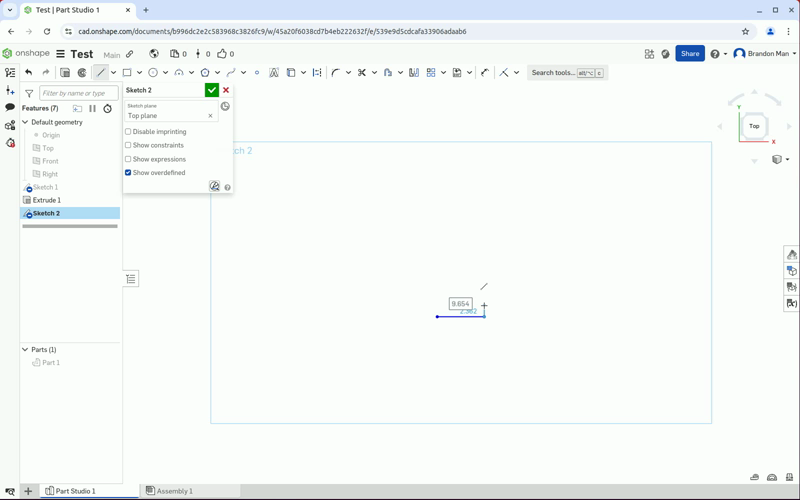
key_down(shift)
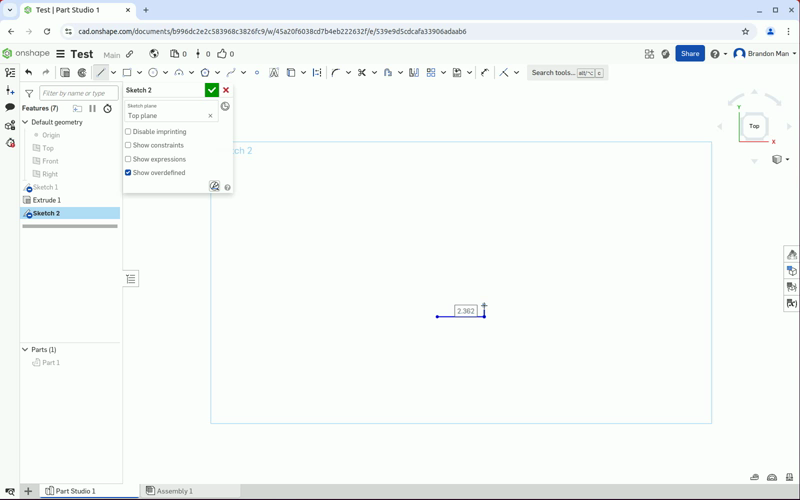
mouse_move(514, 305)
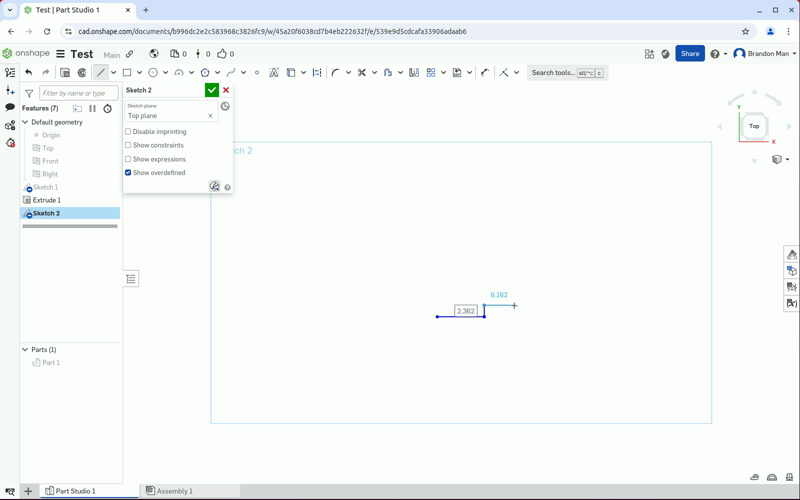
mouse_move(484, 260)
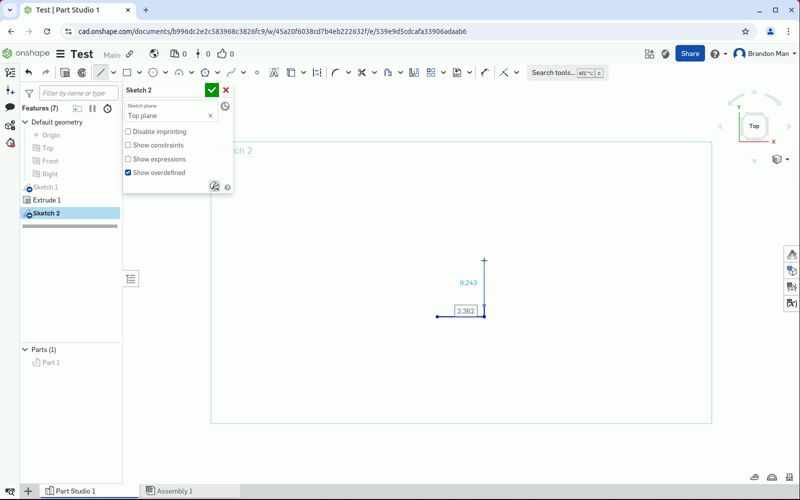
click(484, 260)
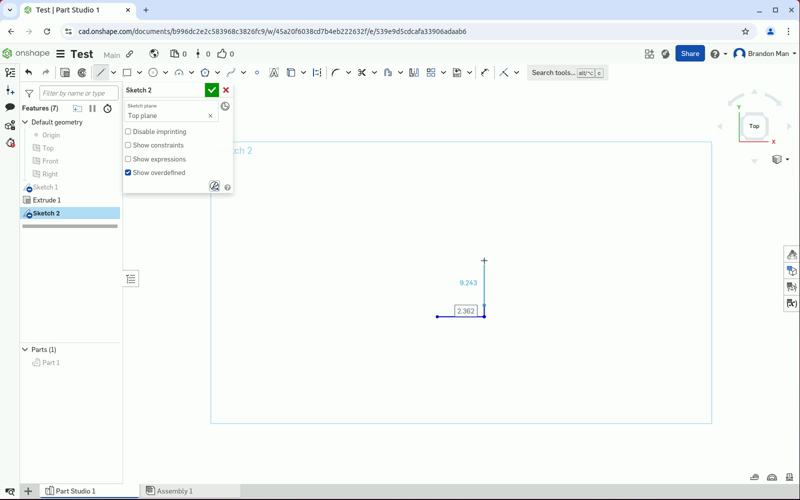
key_up(shift)
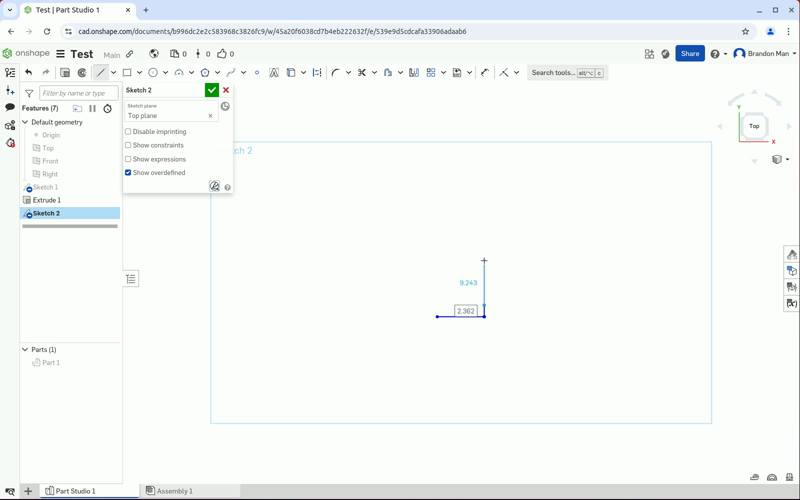
key_down(shift)
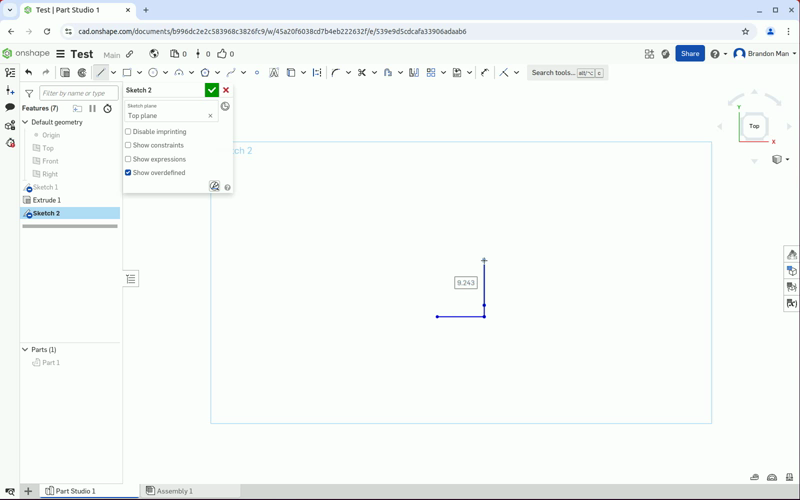
mouse_move(514, 260)
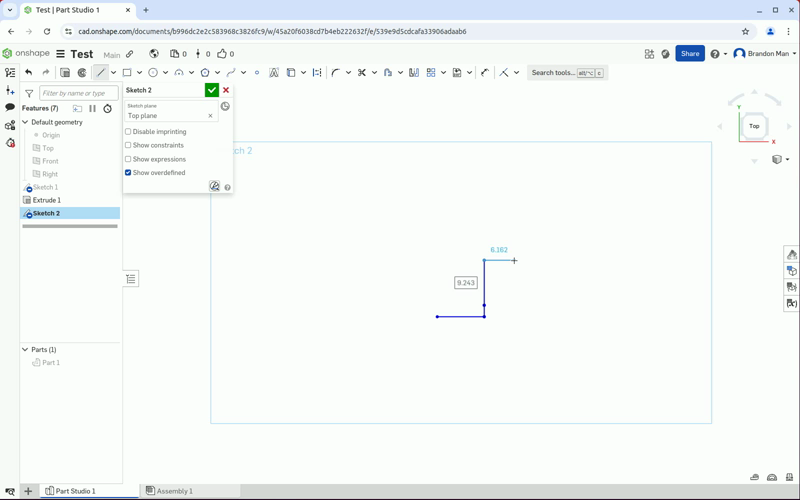
mouse_move(484, 248)
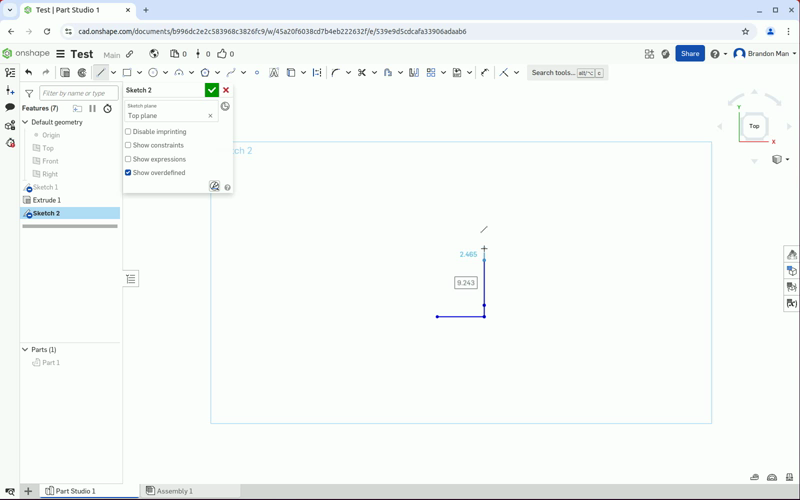
click(484, 248)
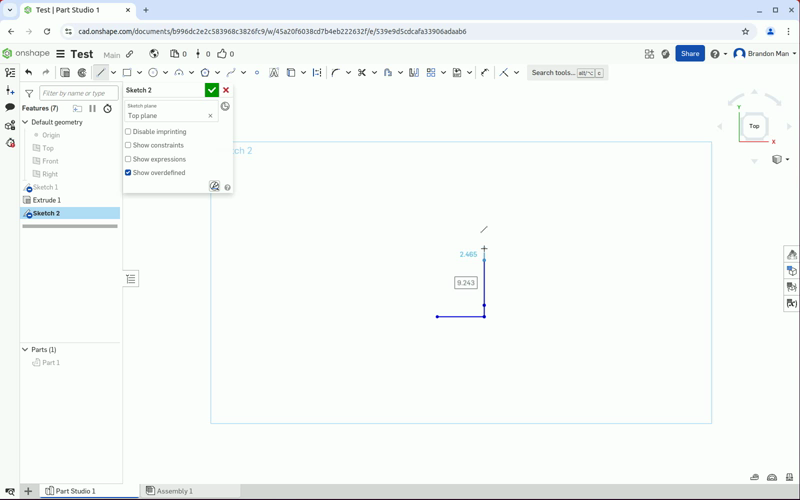
key_up(shift)
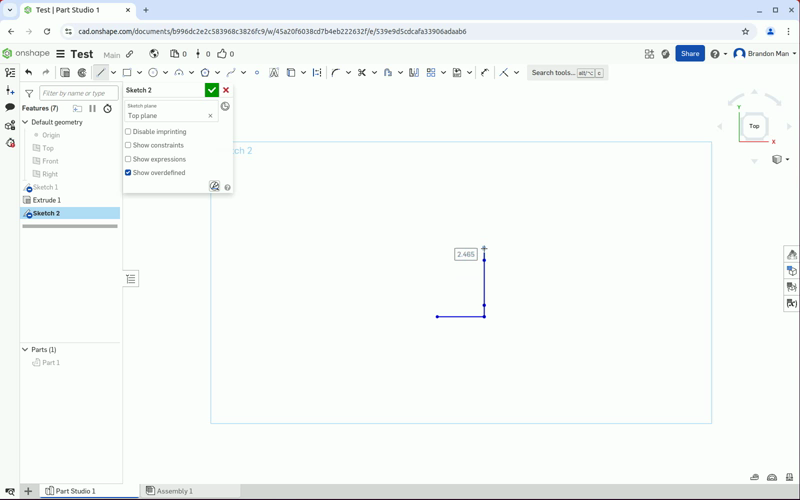
key_down(shift)
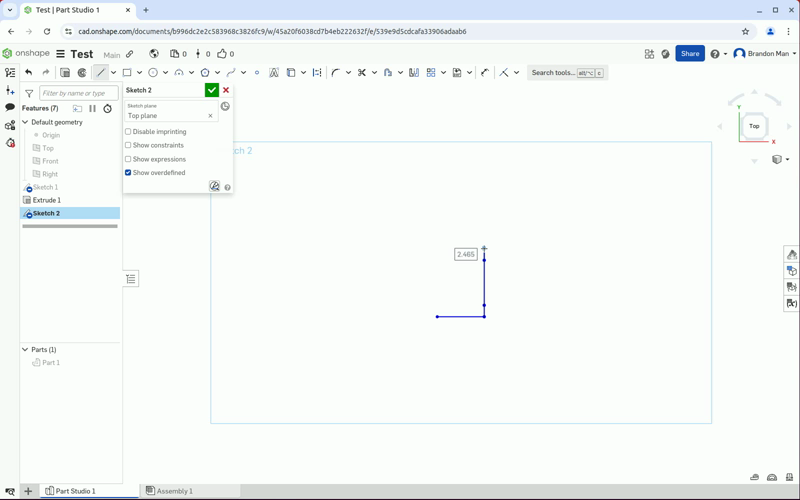
mouse_move(514, 248)
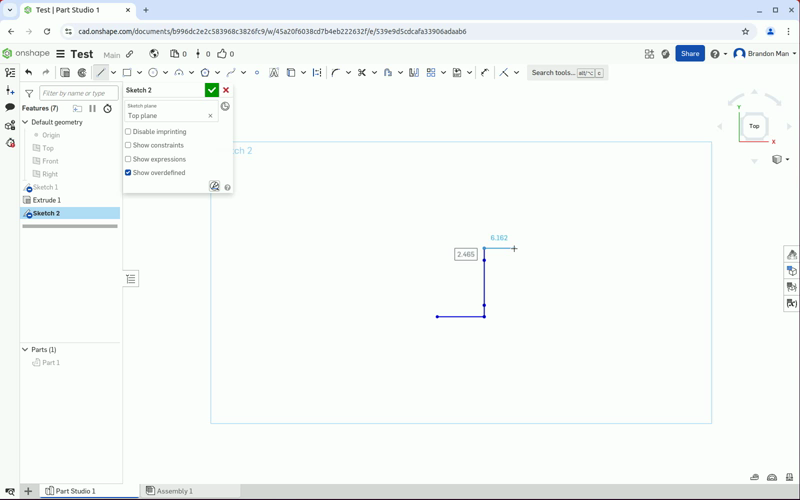
mouse_move(437, 248)
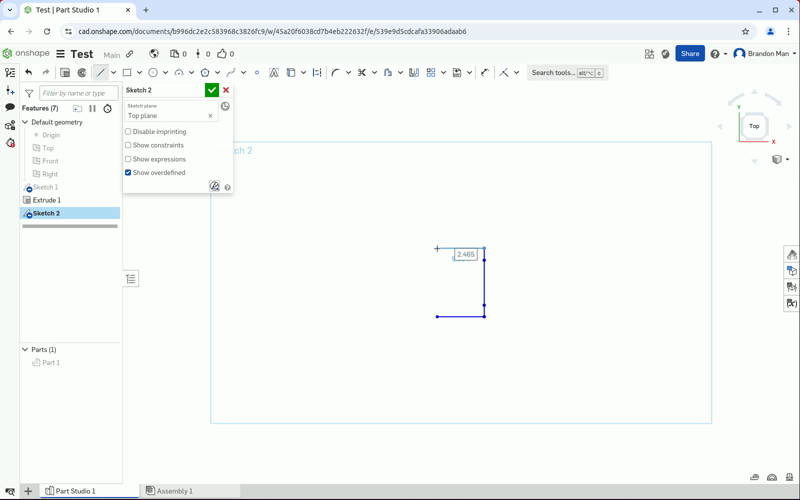
click(437, 248)
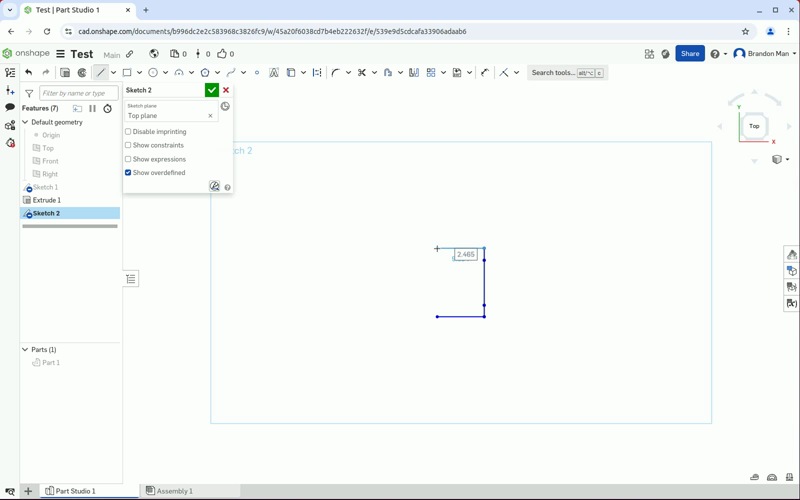
key_up(shift)
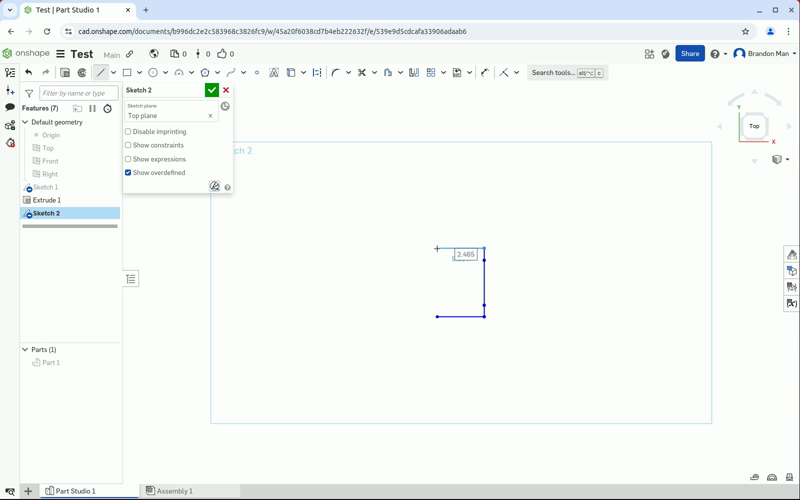
key_down(shift)
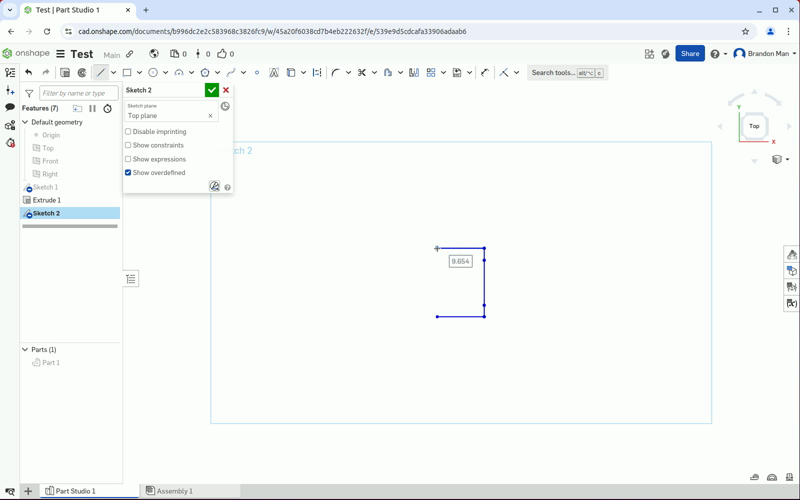
mouse_move(437, 316)
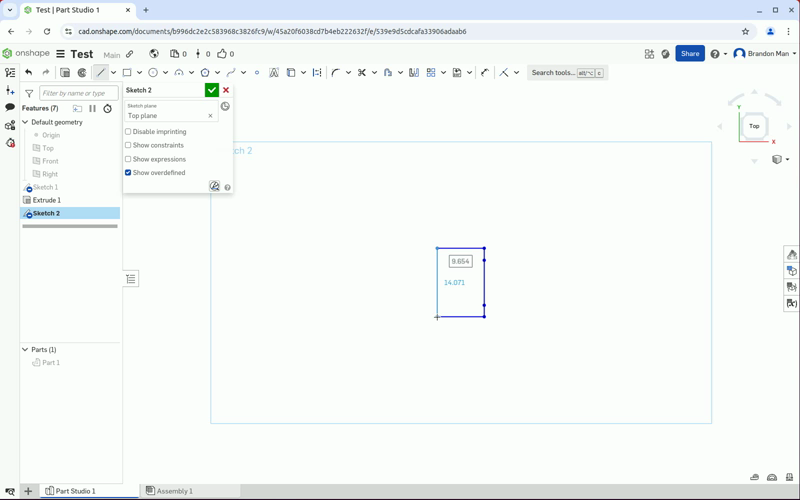
key_up(shift)
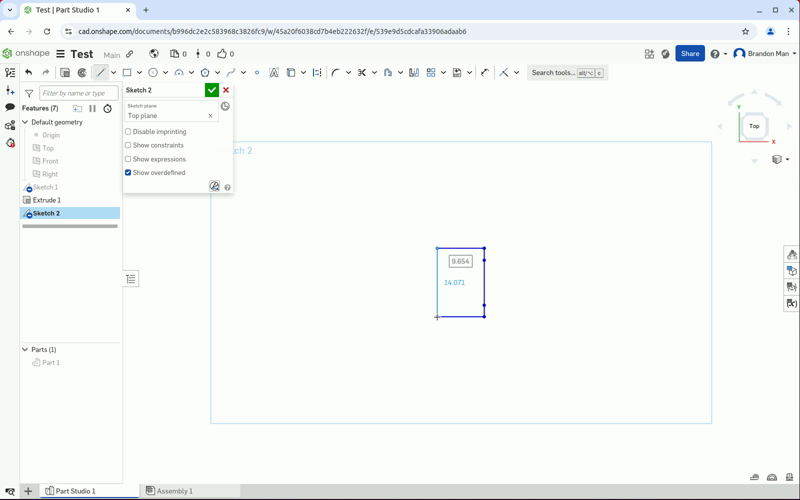
click(437, 316)
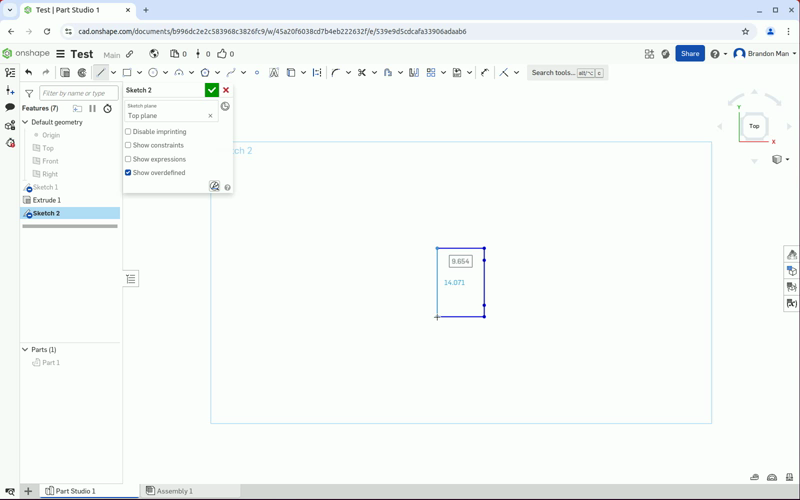
key(esc)
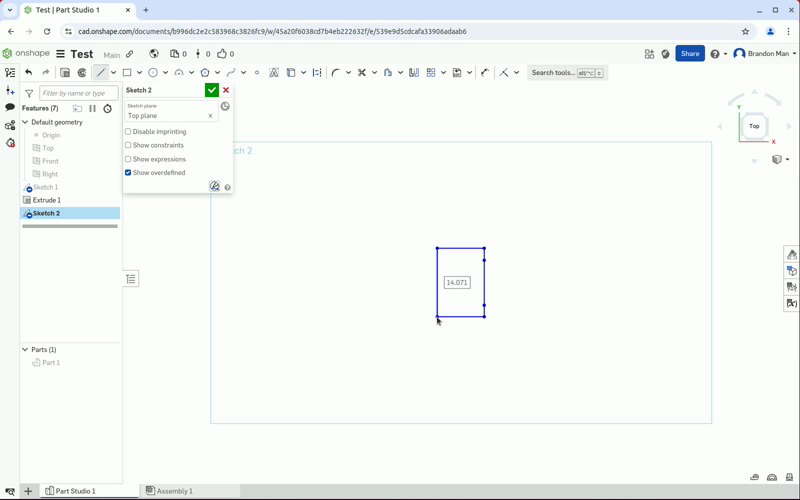
mouse_move(473, 260)
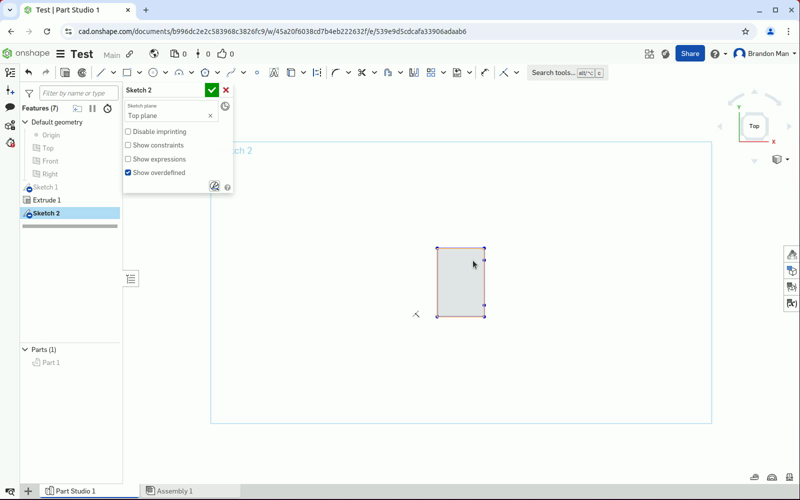
click(473, 260)
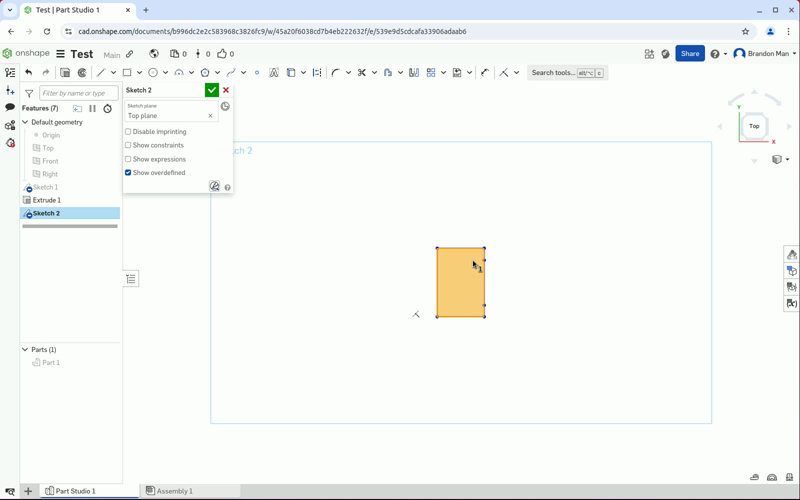
mouse_move(73, 352)
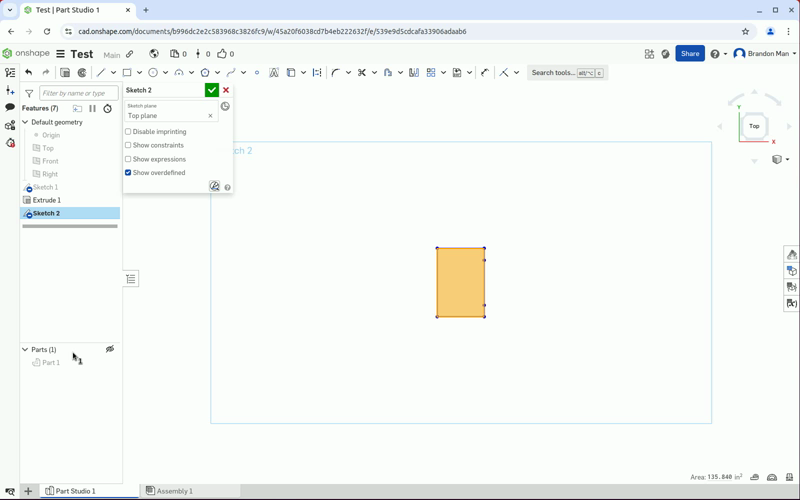
key(shift+y)
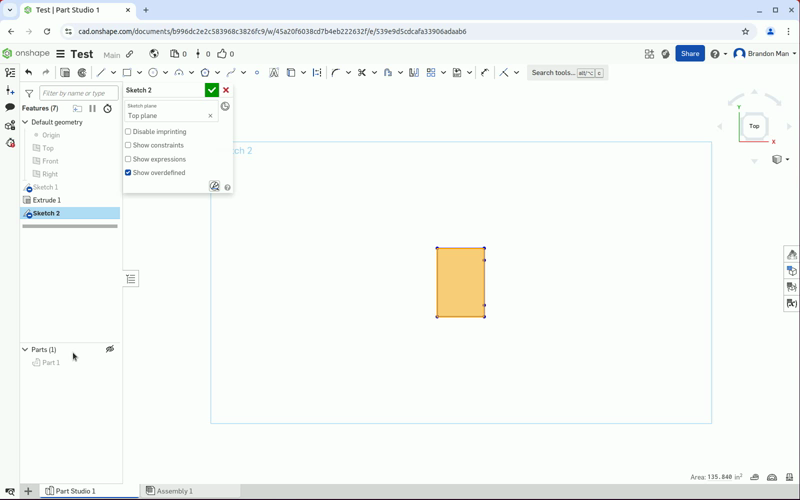
key(shift+e)
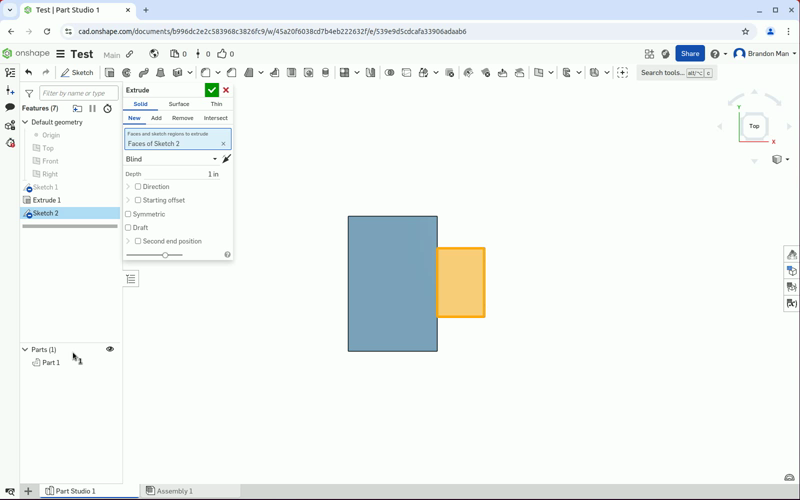
mouse_move(143, 106)
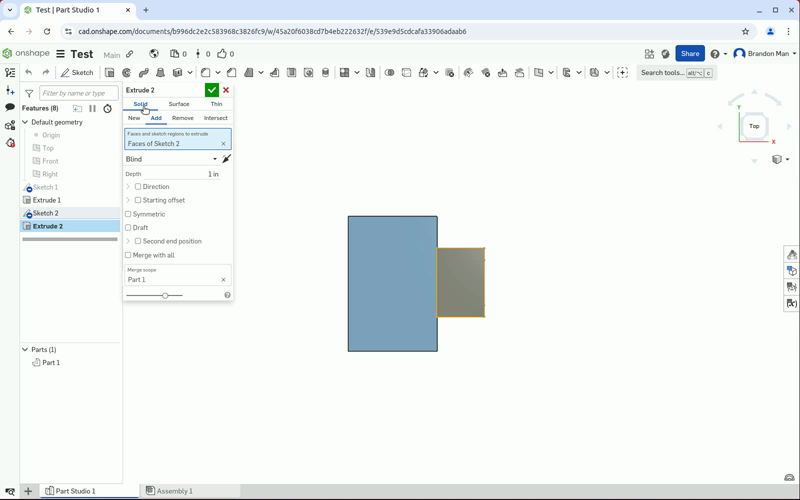
click(143, 106)
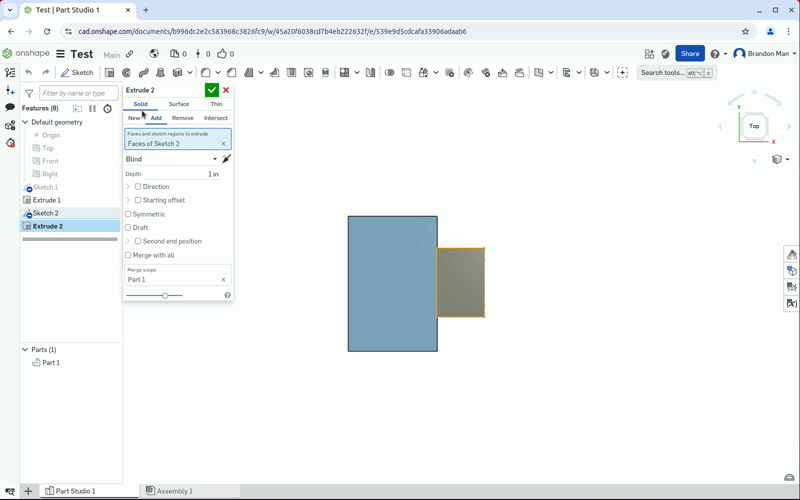
mouse_move(137, 120)
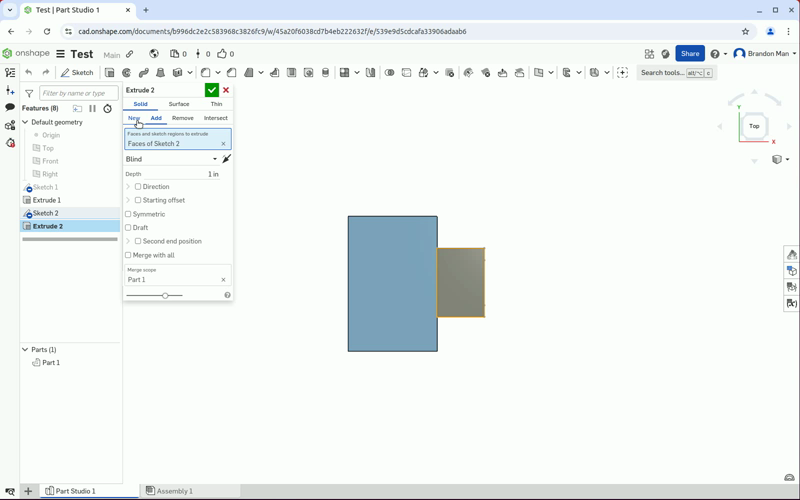
click(137, 120)
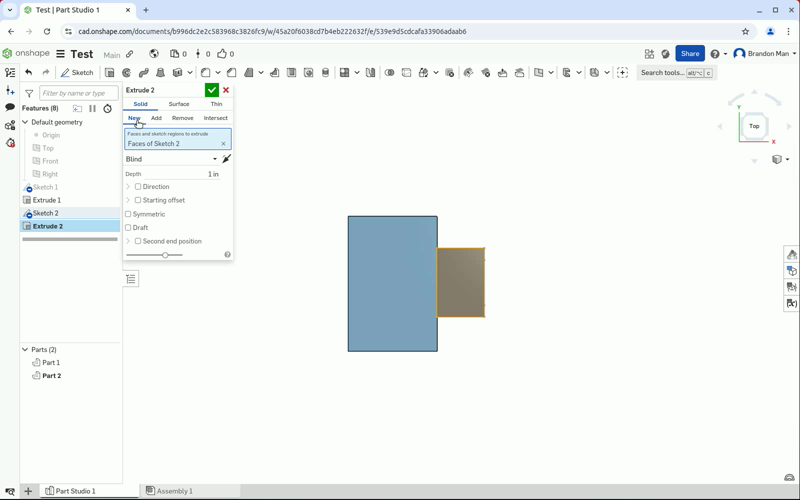
key(tab, 4)
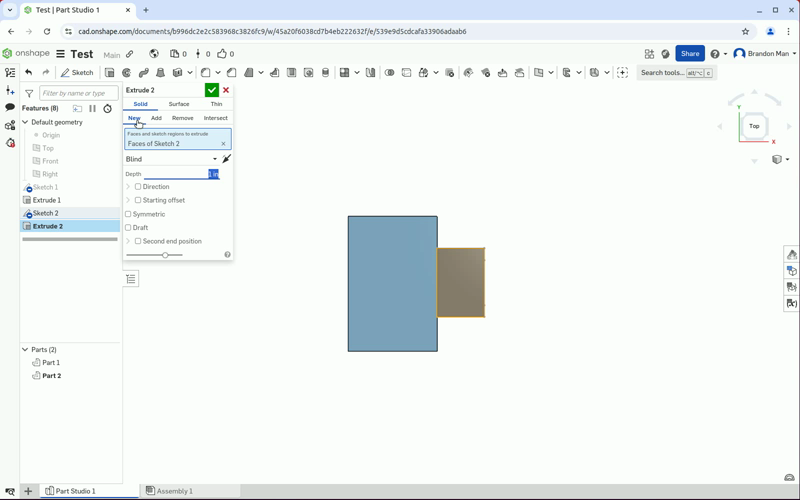
text(3.851)
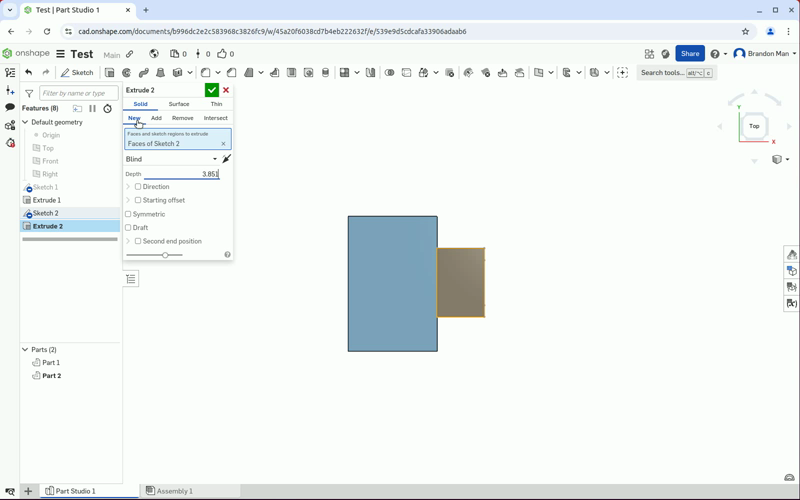
key(enter)
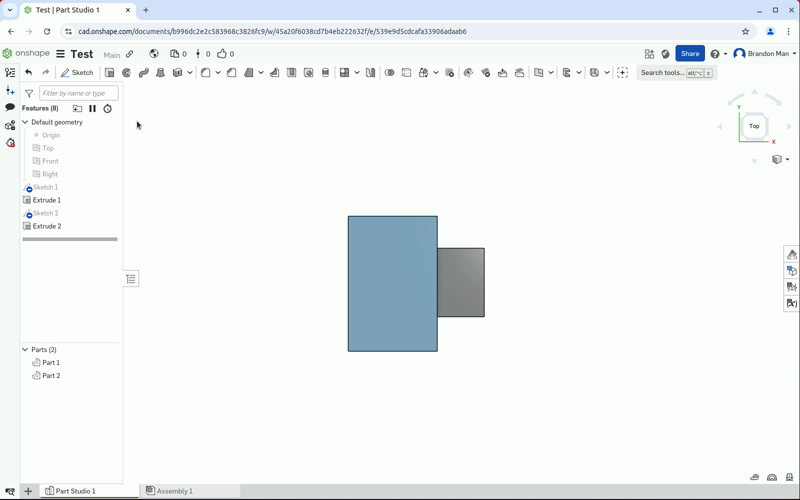
key(shift+h)
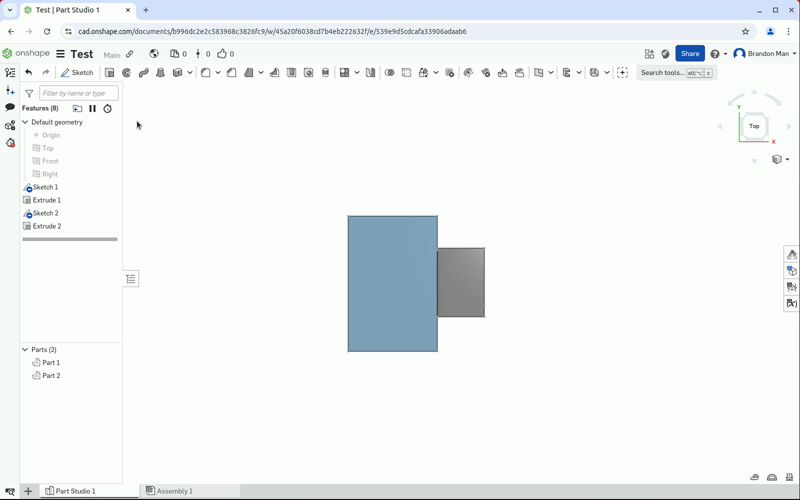
key(shift+h)
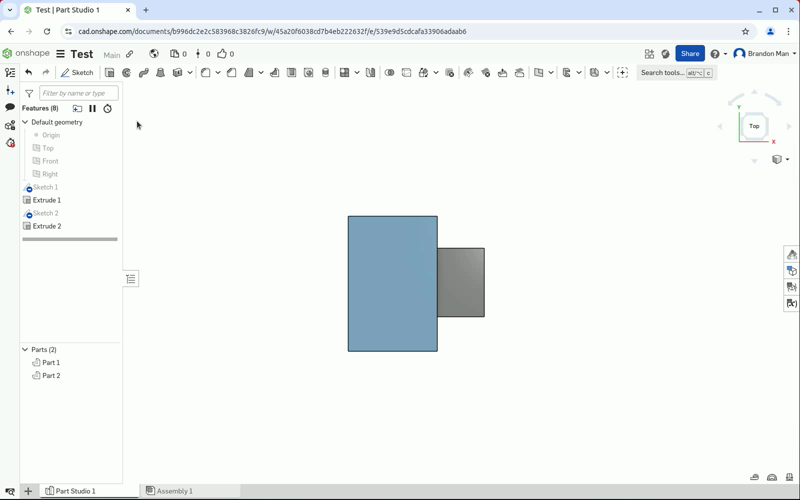
mouse_move(73, 189)
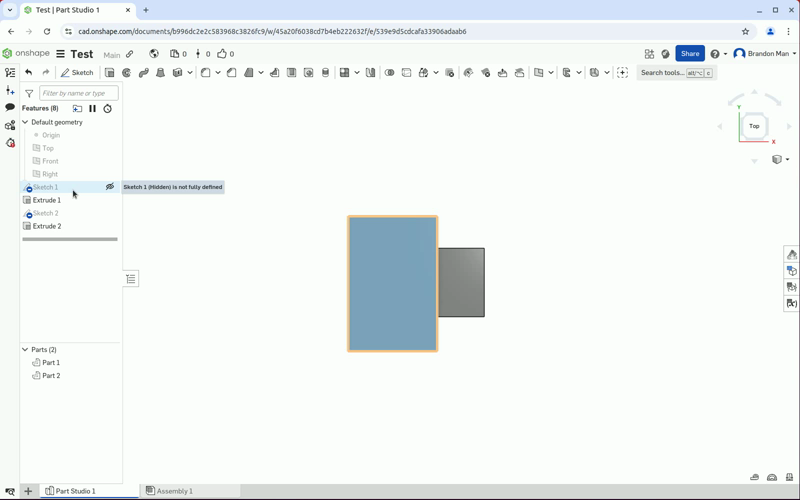
click(73, 189)
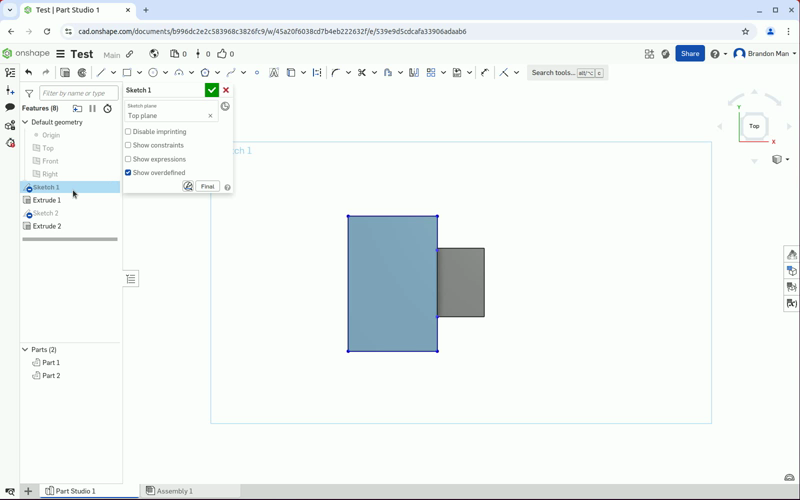
mouse_move(229, 92)
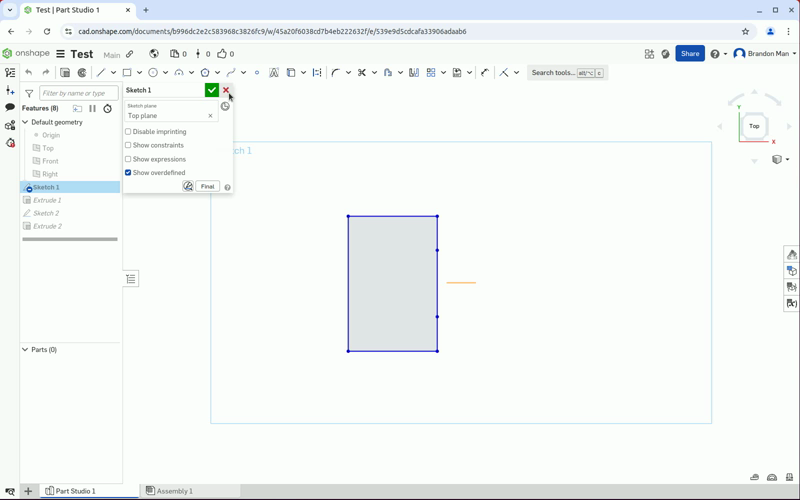
click(229, 92)
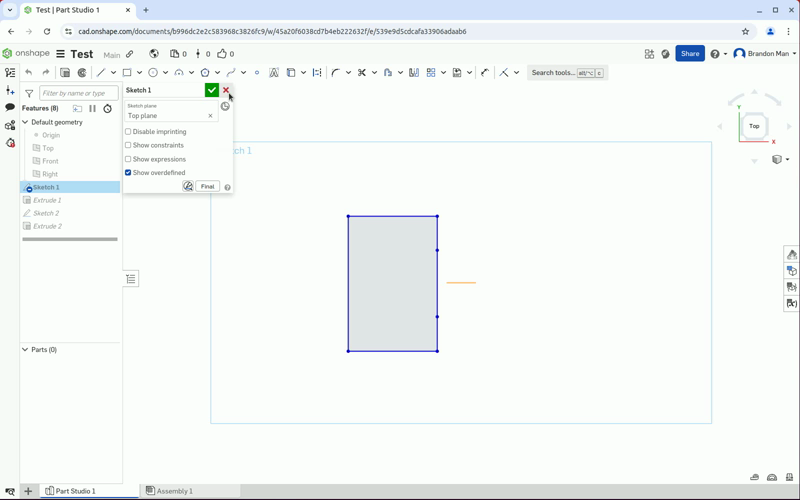
key(shift+s)
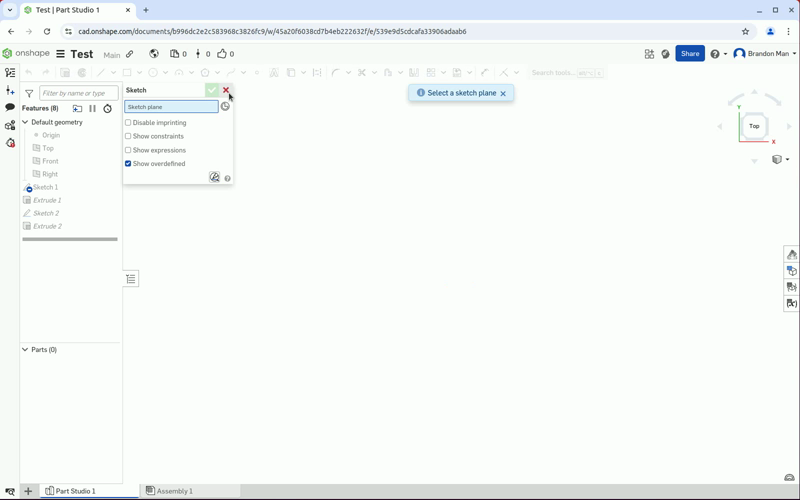
mouse_move(73, 150)
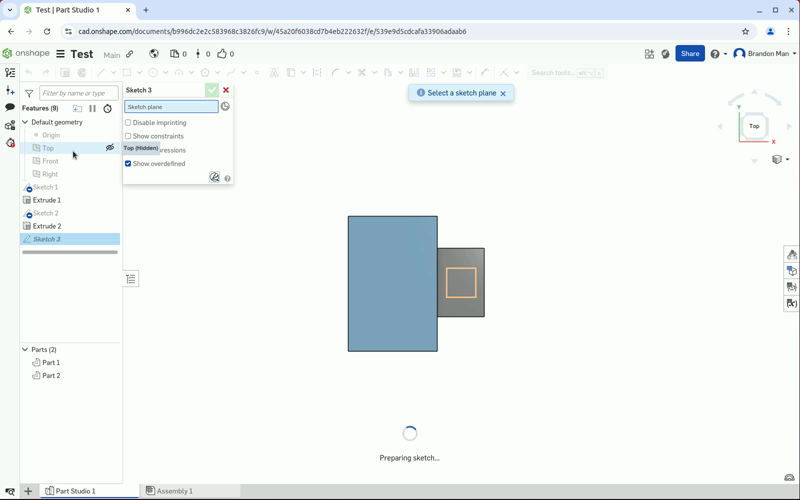
click(73, 150)
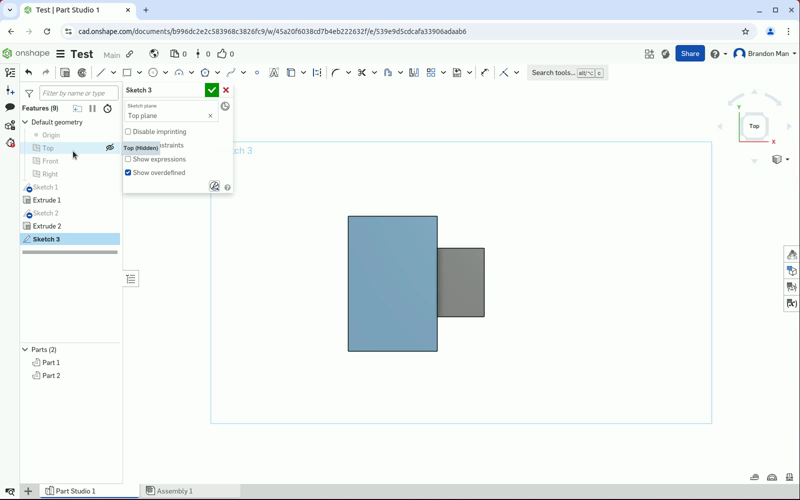
mouse_move(73, 352)
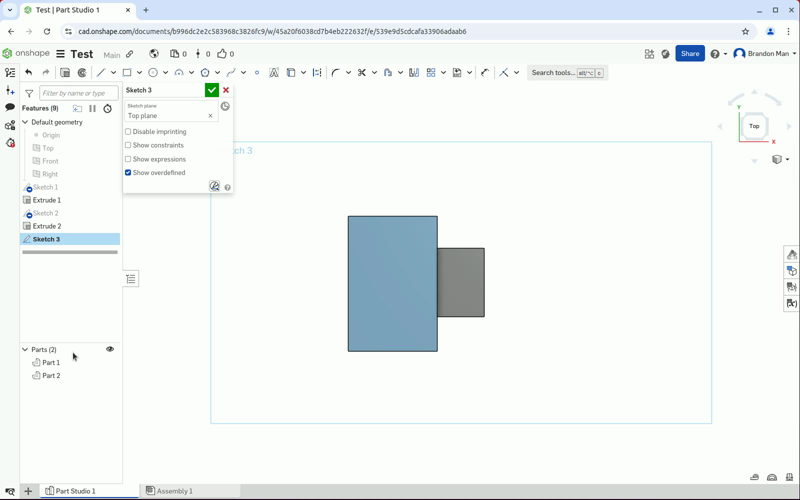
key(y)
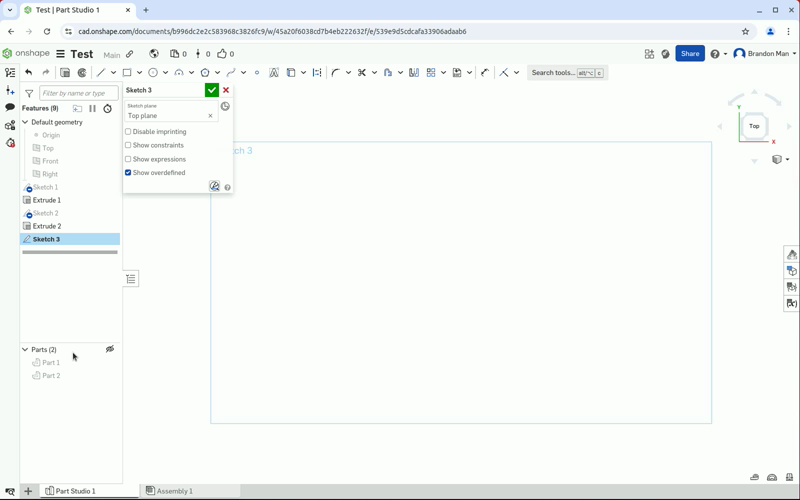
key(l)
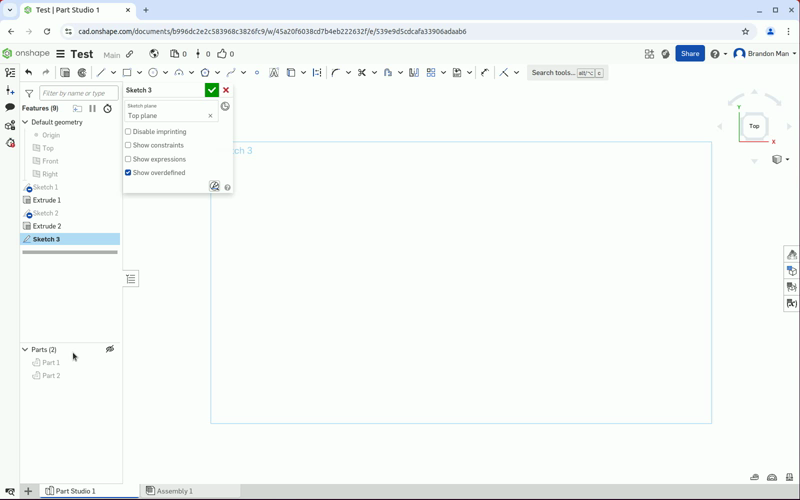
key_down(shift)
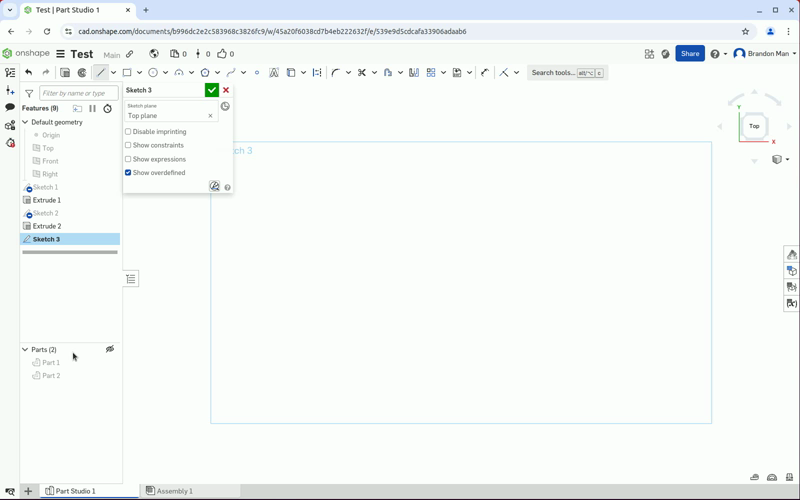
mouse_move(484, 305)
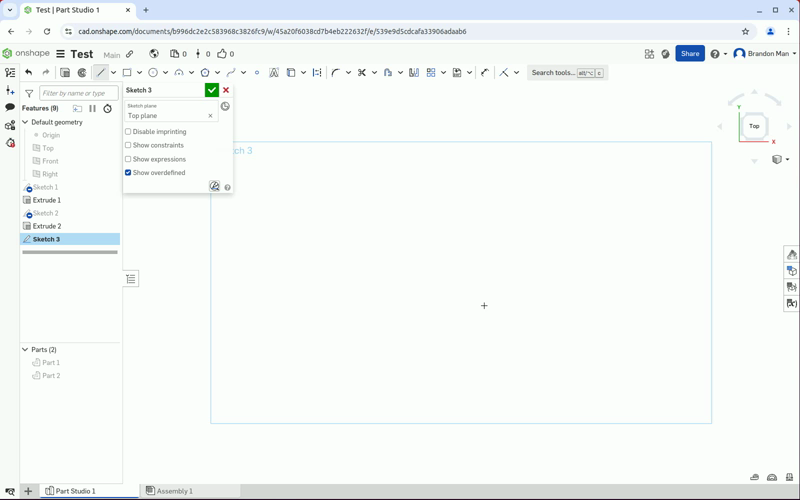
click(484, 305)
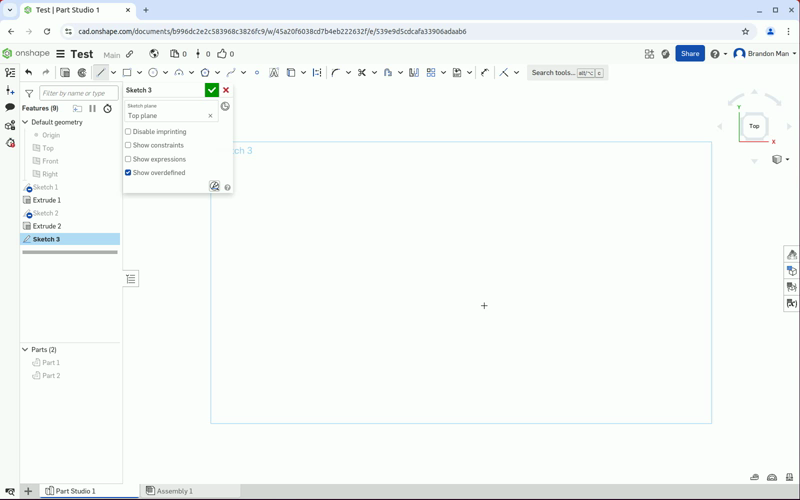
key_up(shift)
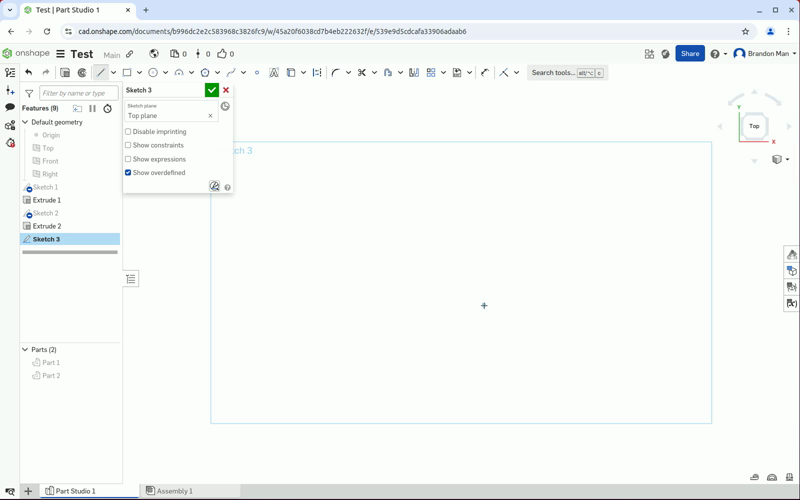
key_down(shift)
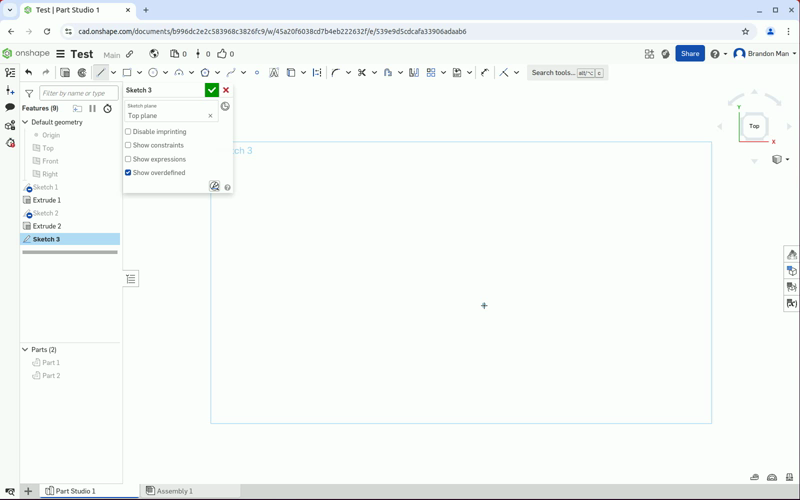
mouse_move(514, 305)
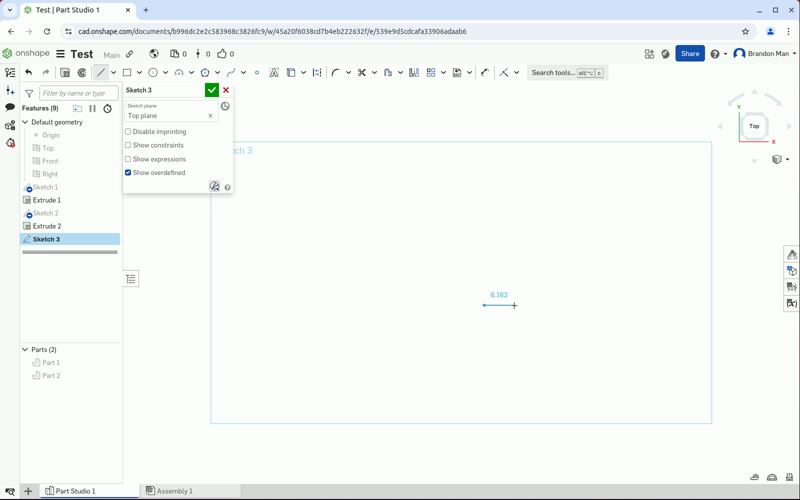
mouse_move(503, 305)
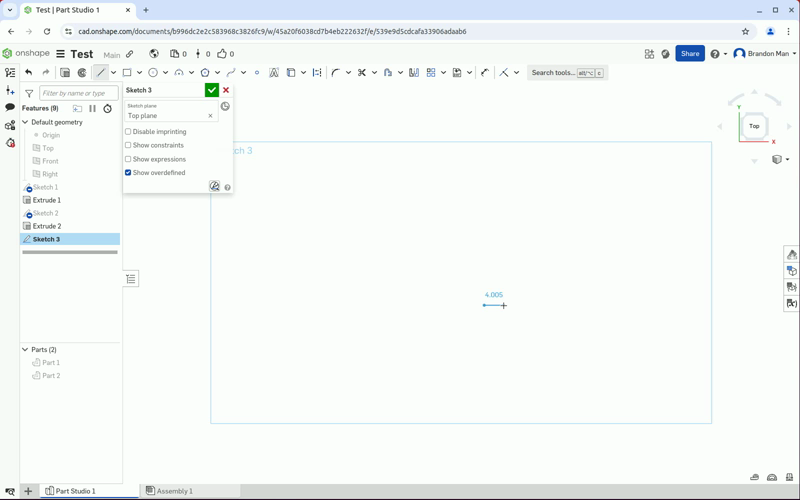
click(503, 305)
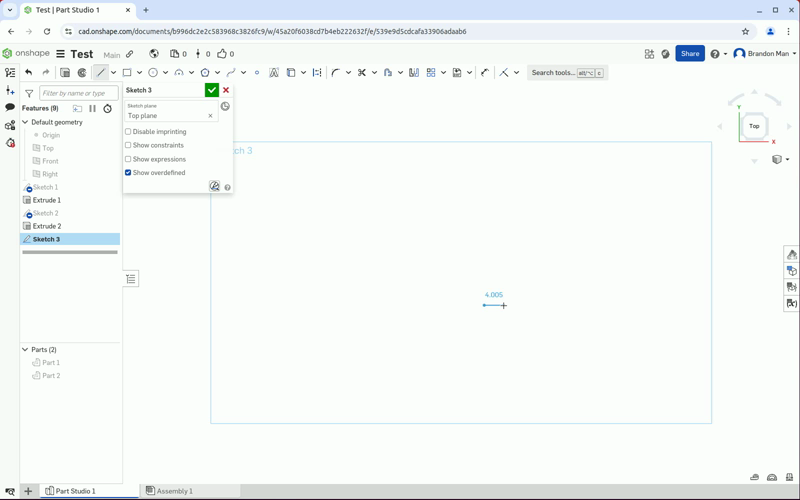
key_up(shift)
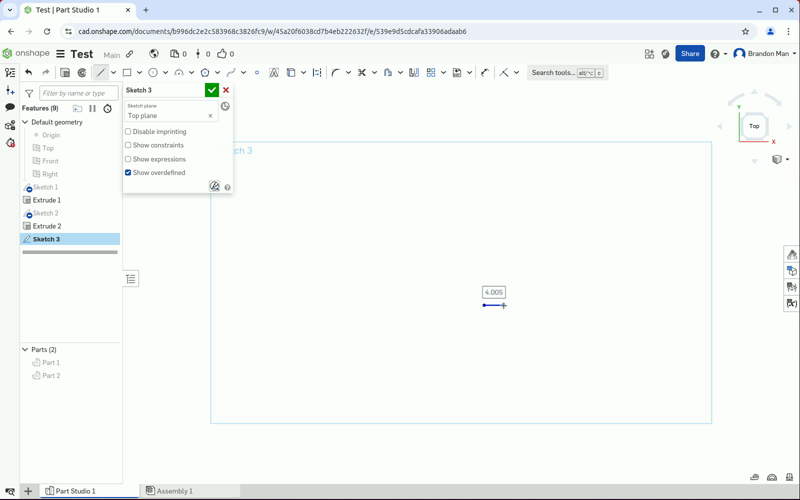
key_down(shift)
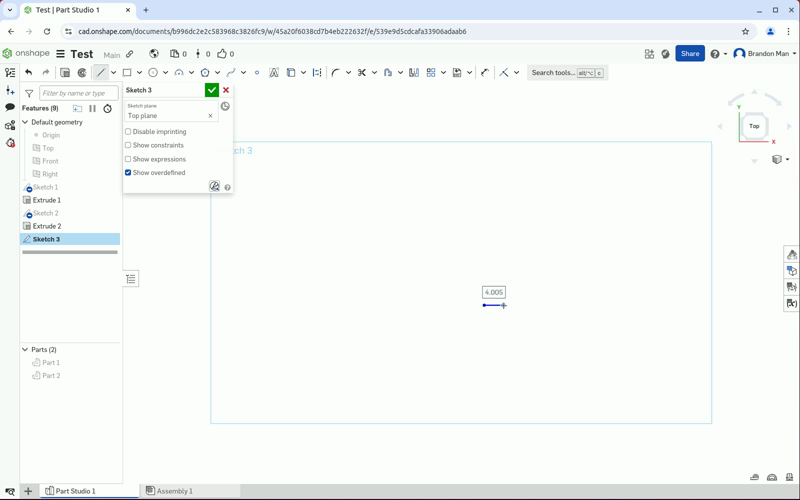
mouse_move(533, 305)
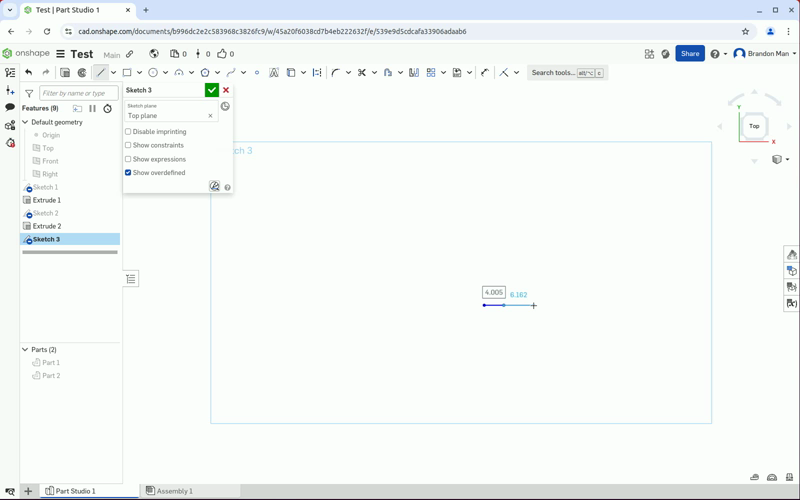
mouse_move(503, 259)
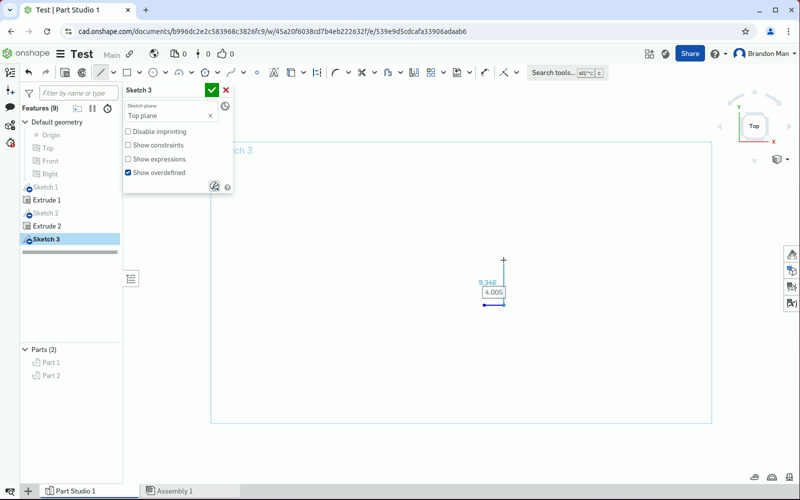
click(503, 259)
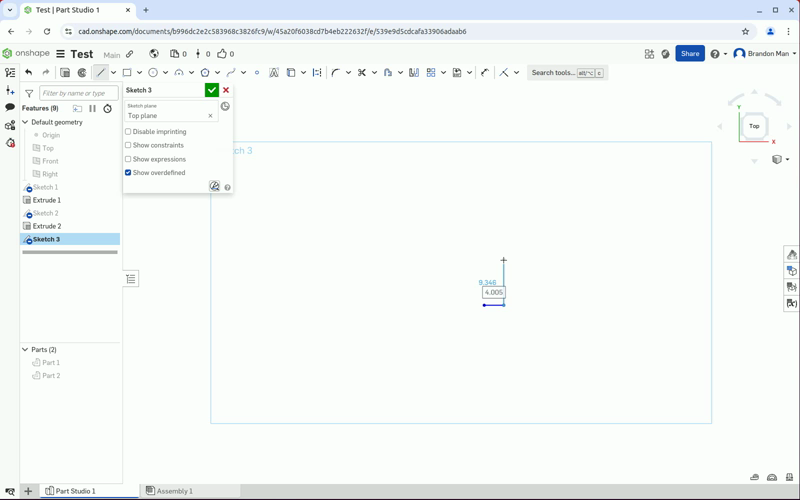
key_up(shift)
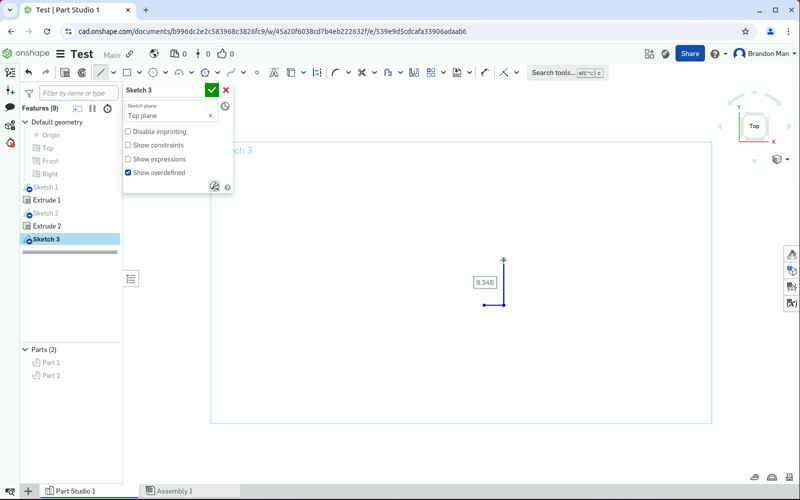
key_down(shift)
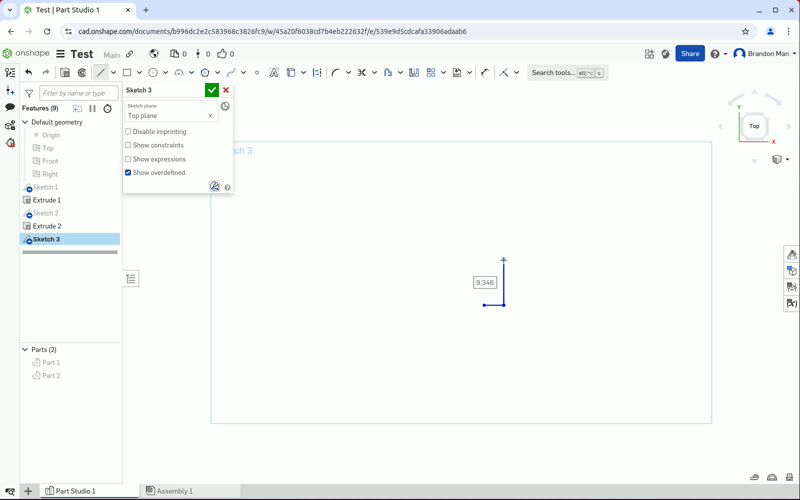
mouse_move(533, 259)
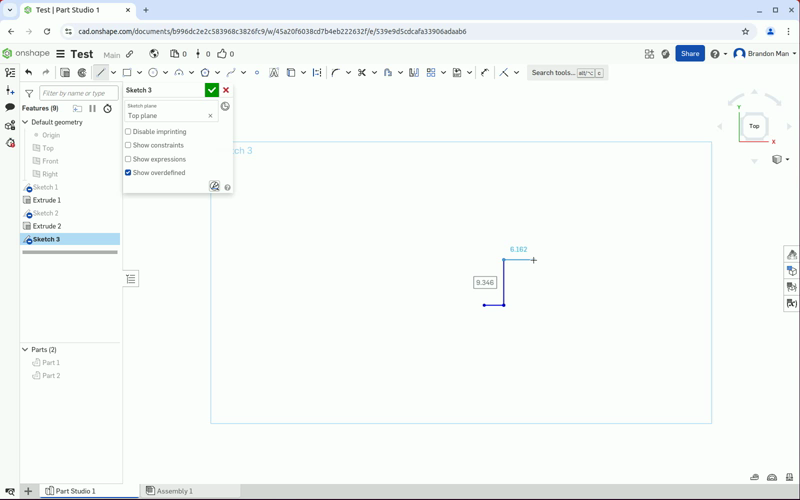
mouse_move(484, 259)
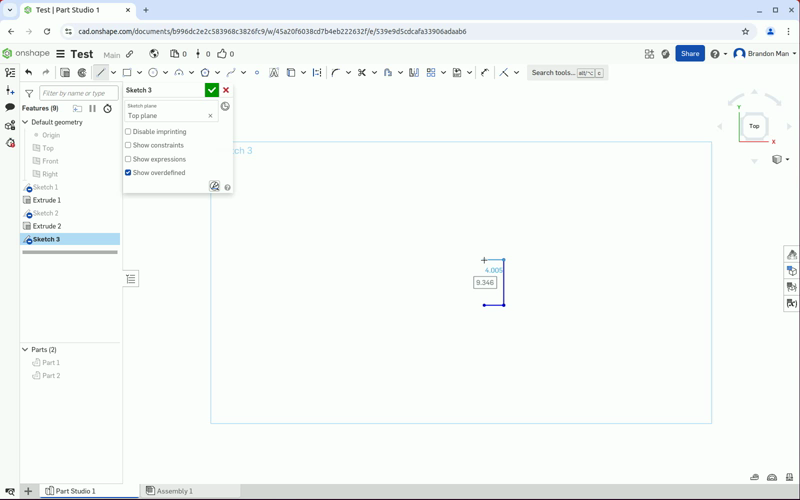
click(484, 259)
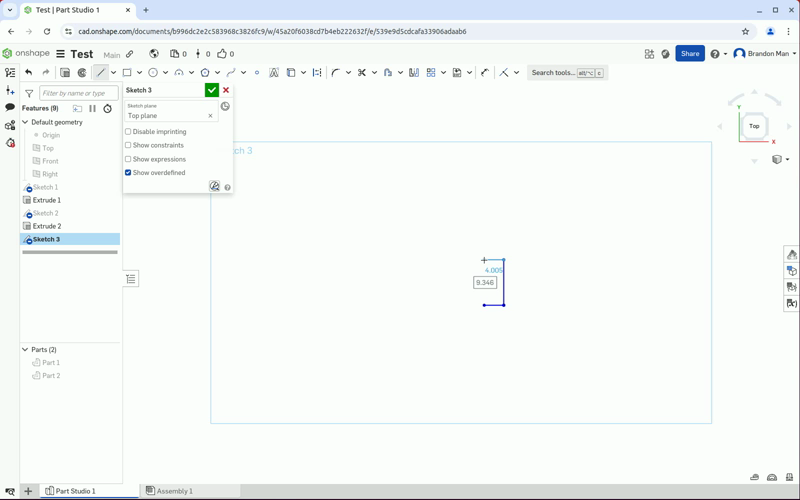
key_up(shift)
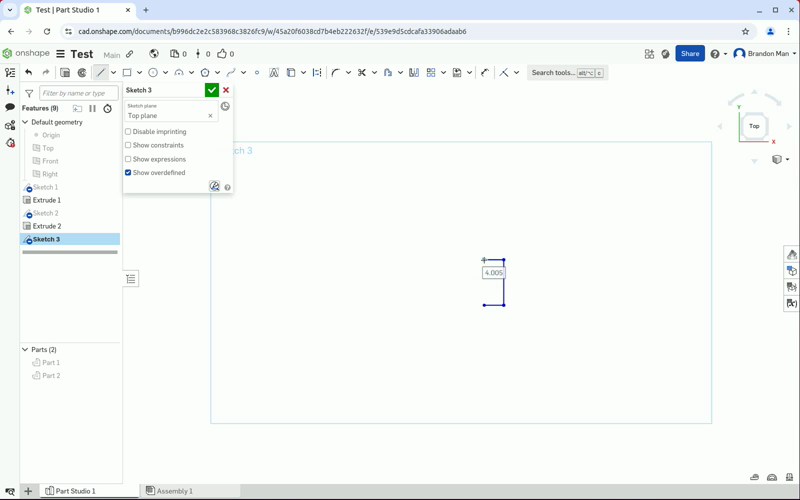
mouse_move(514, 259)
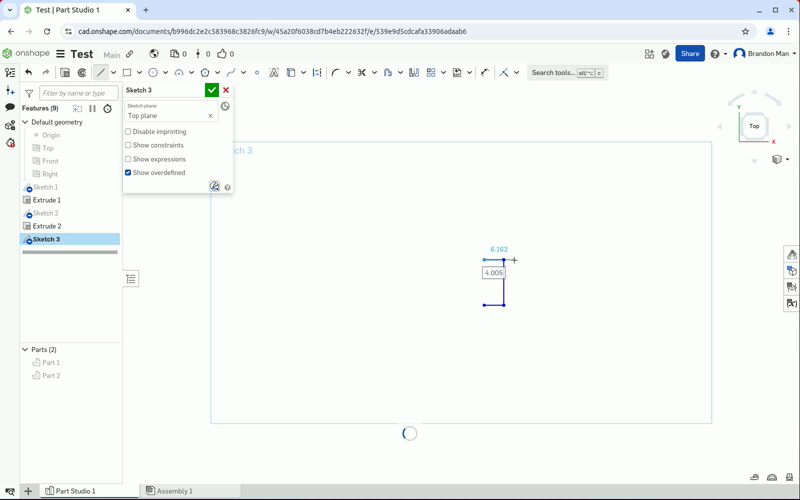
key_down(shift)
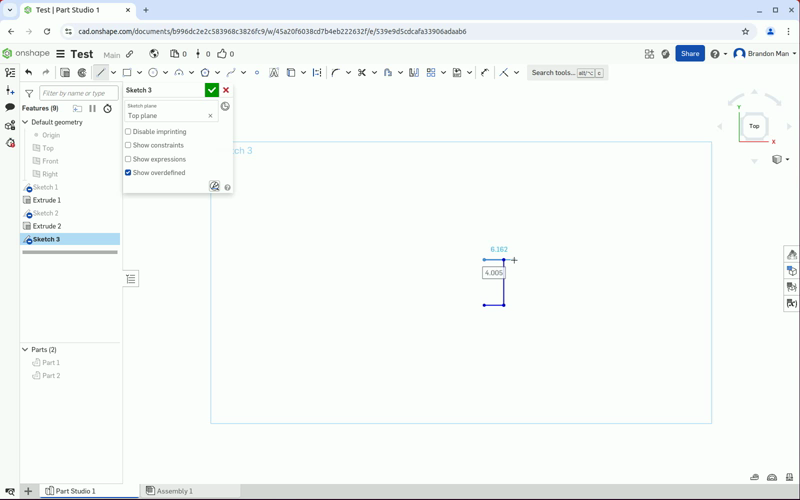
mouse_move(484, 305)
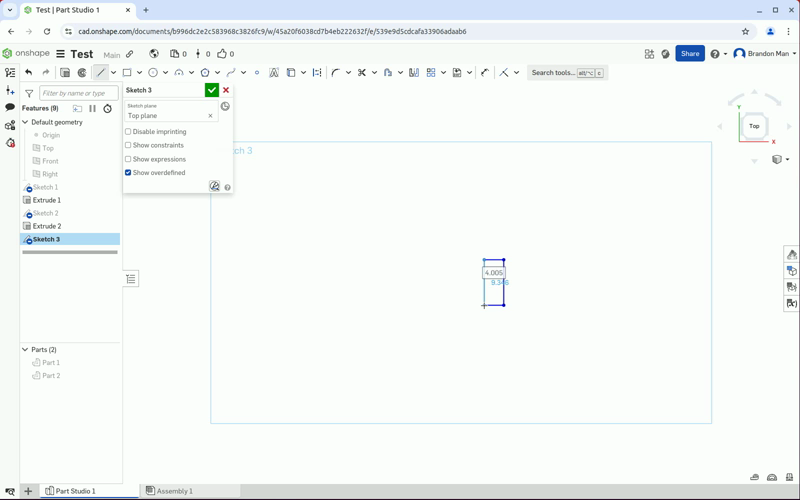
key_up(shift)
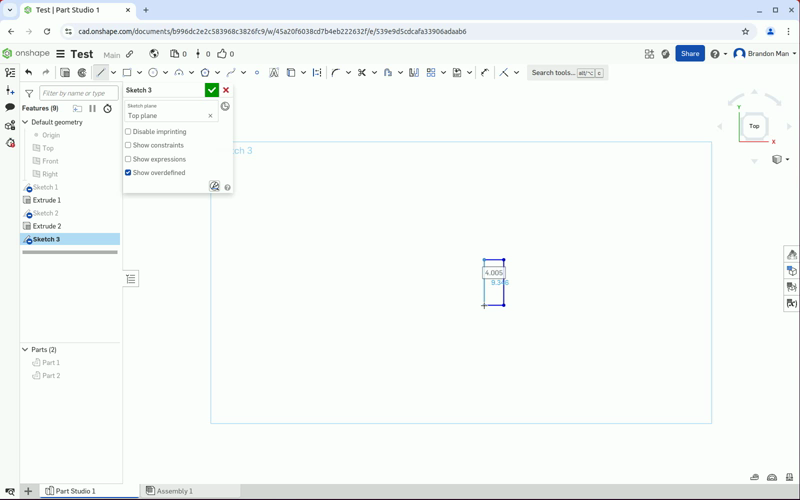
click(484, 305)
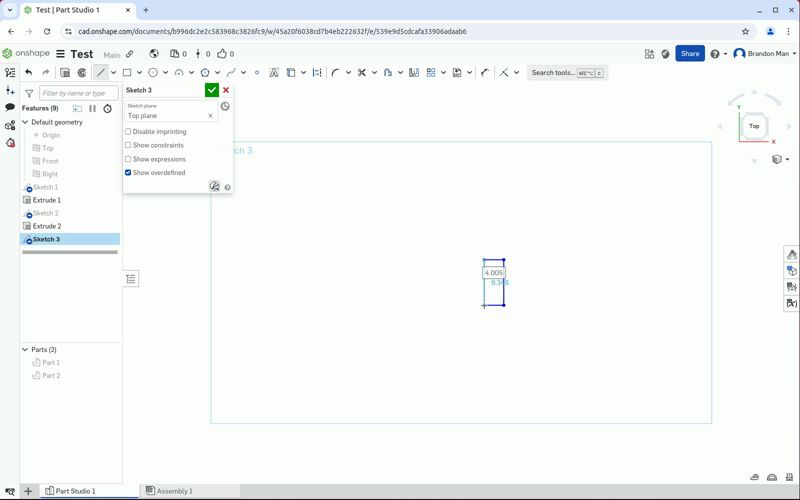
key(esc)
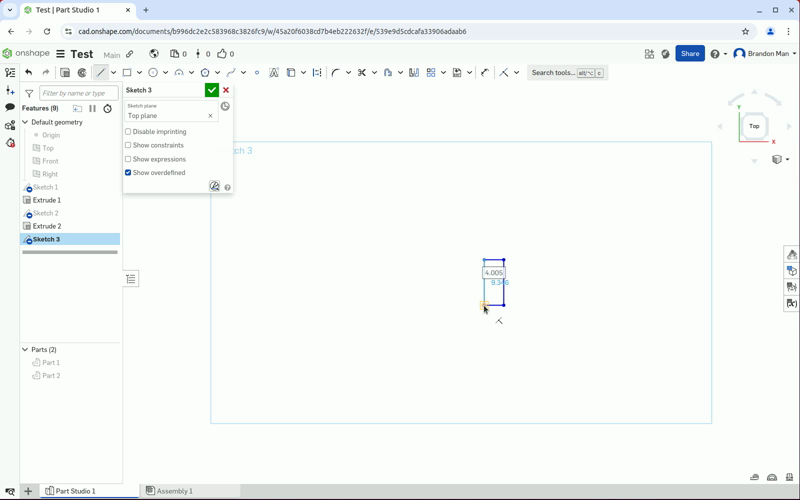
mouse_move(486, 273)
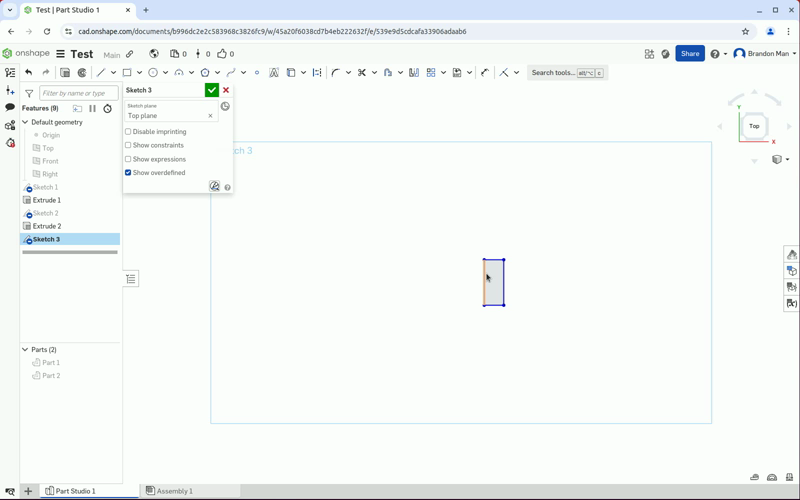
scroll(6)
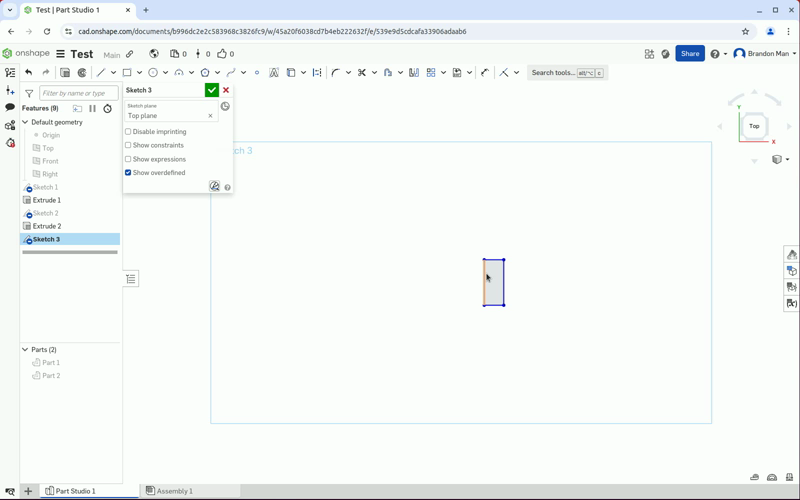
scroll(6)
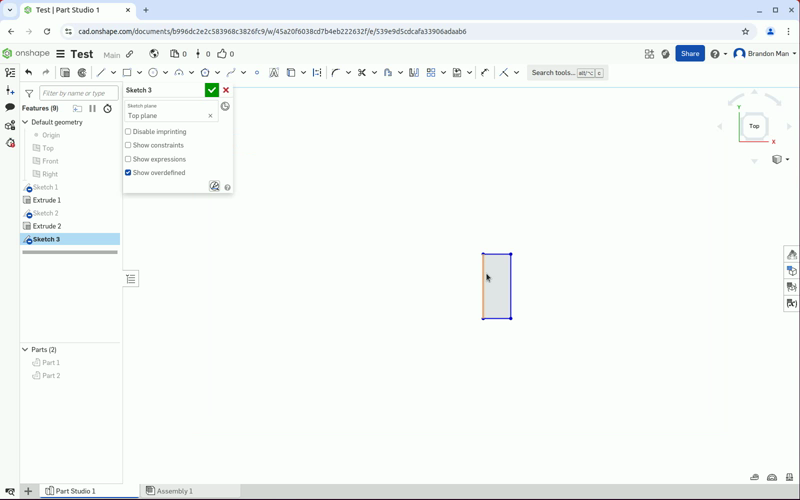
scroll(6)
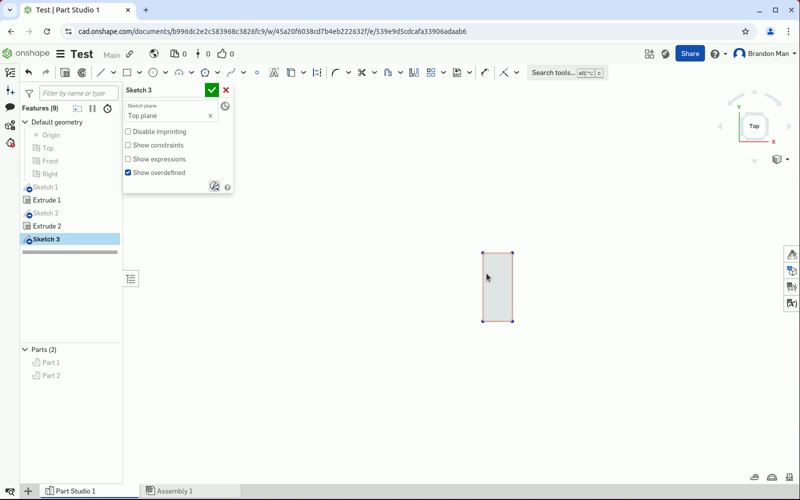
scroll(6)
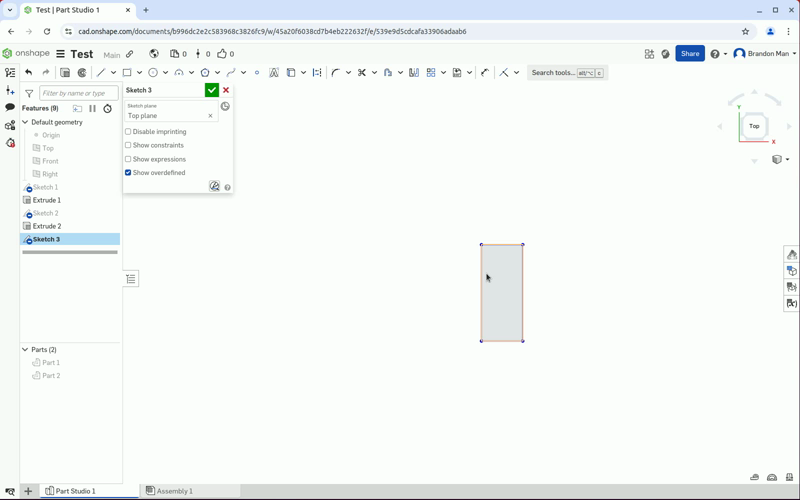
scroll(6)
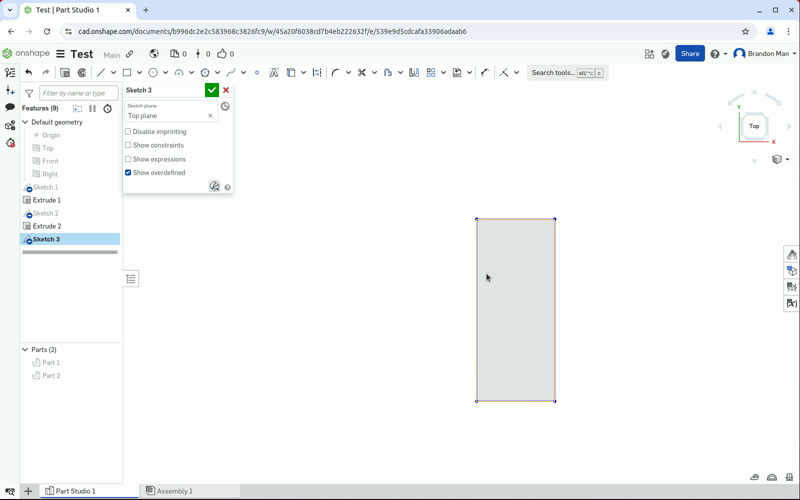
scroll(6)
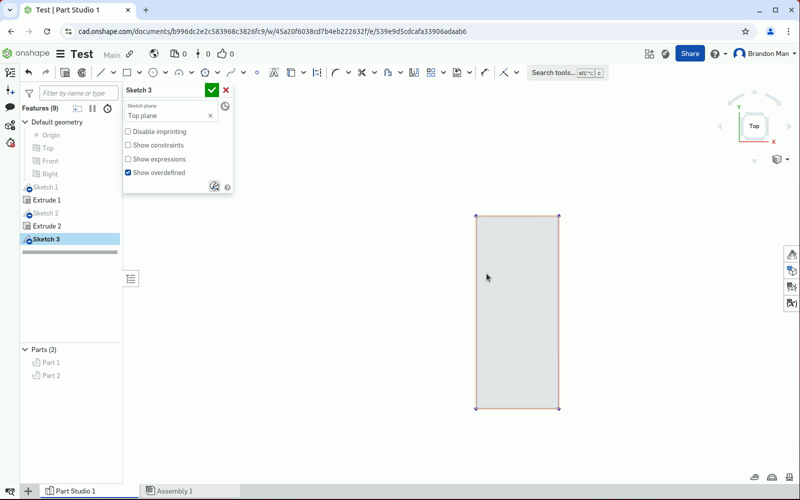
scroll(6)
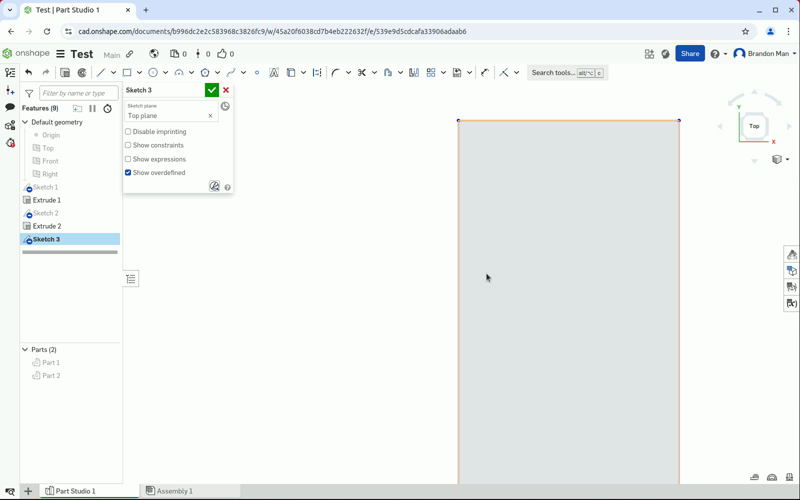
click(486, 273)
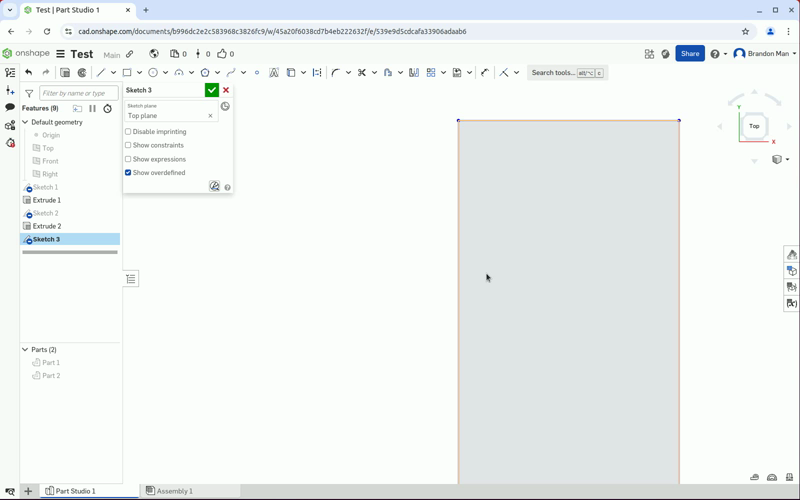
scroll(-6)
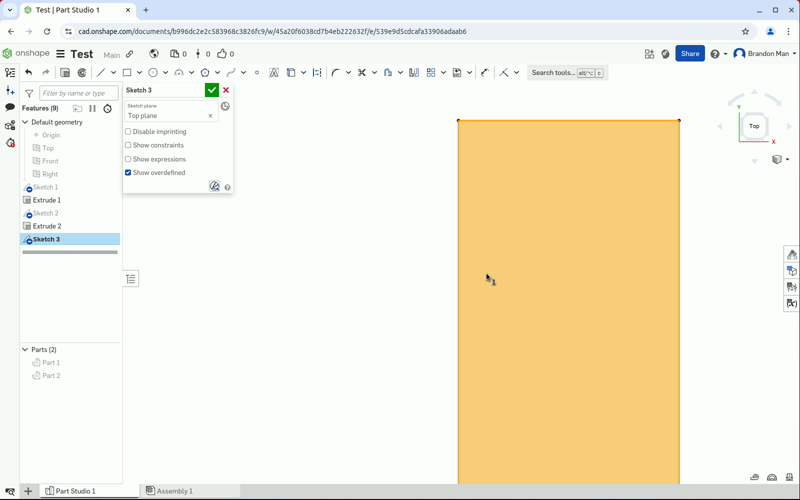
scroll(-6)
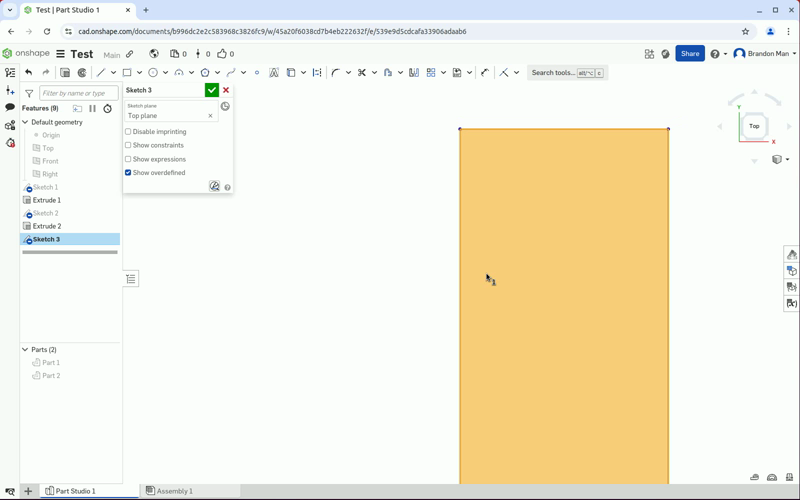
scroll(-6)
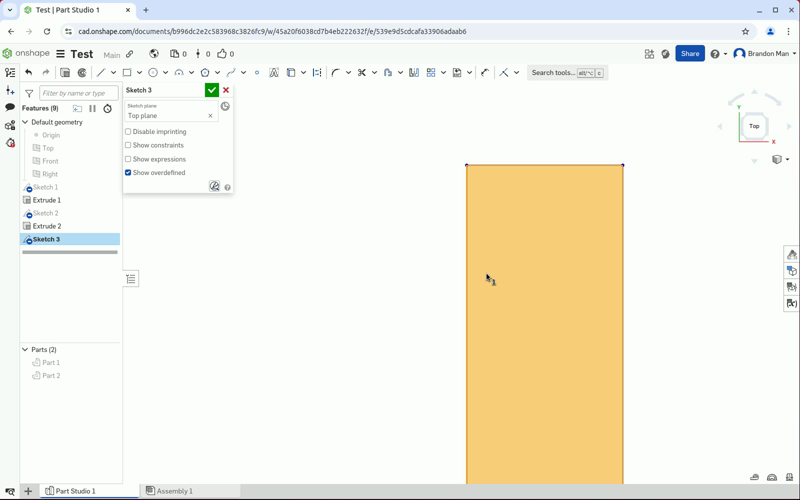
scroll(-6)
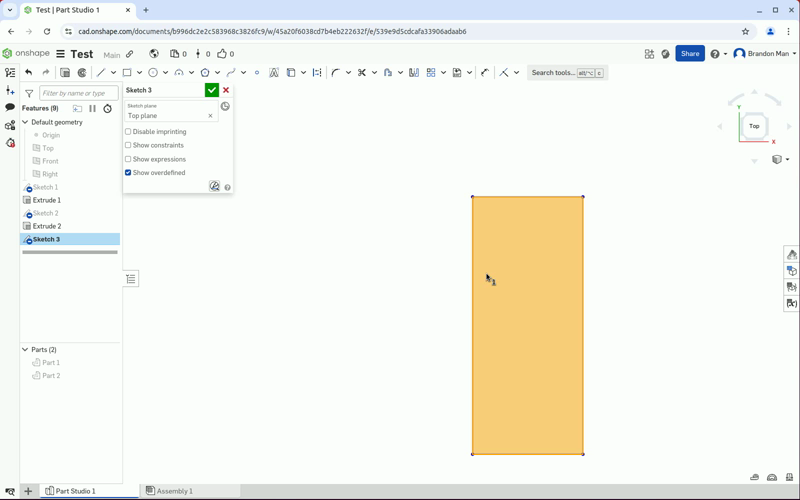
scroll(-6)
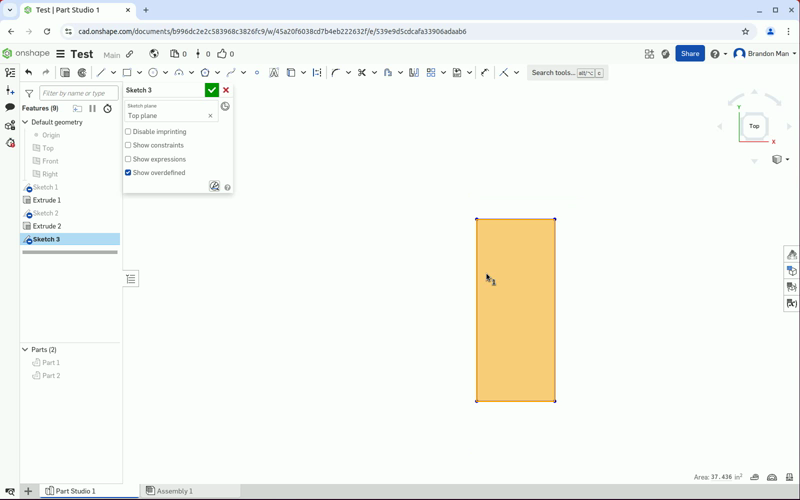
scroll(-6)
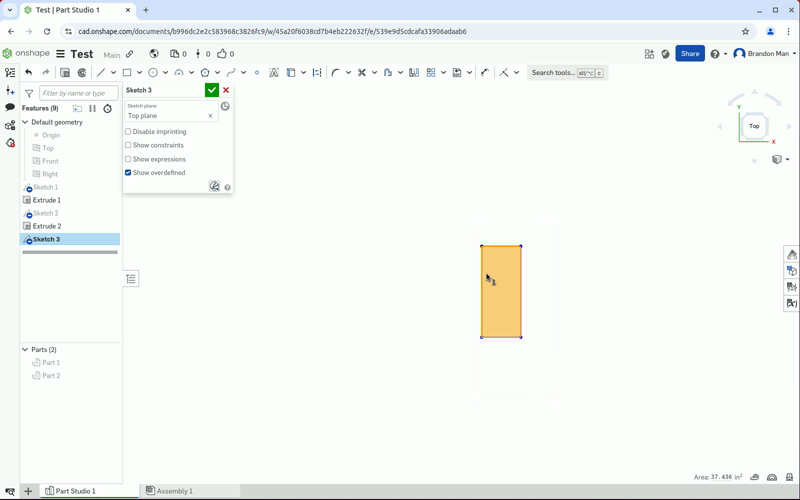
scroll(-6)
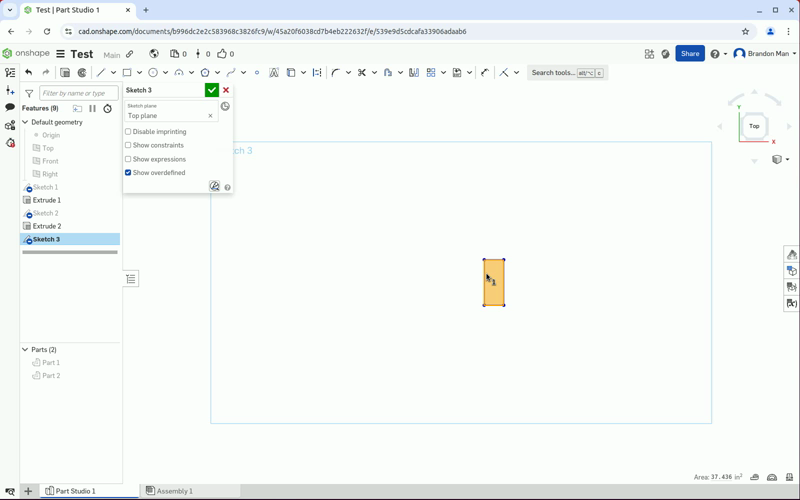
mouse_move(73, 352)
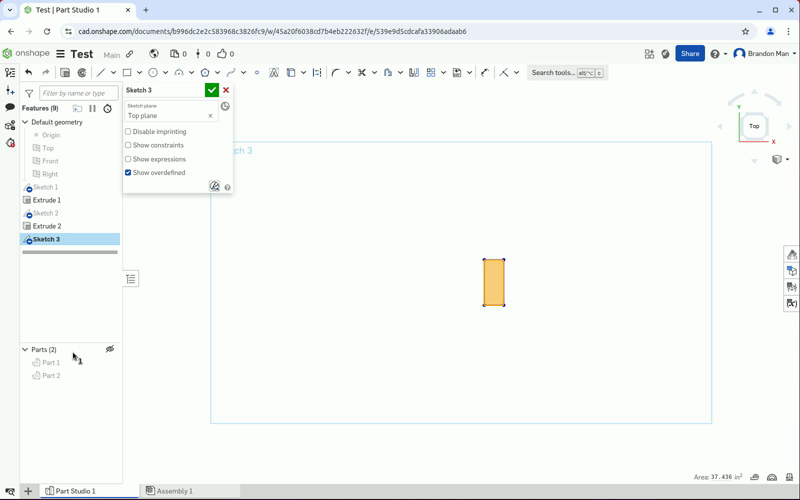
key(shift+y)
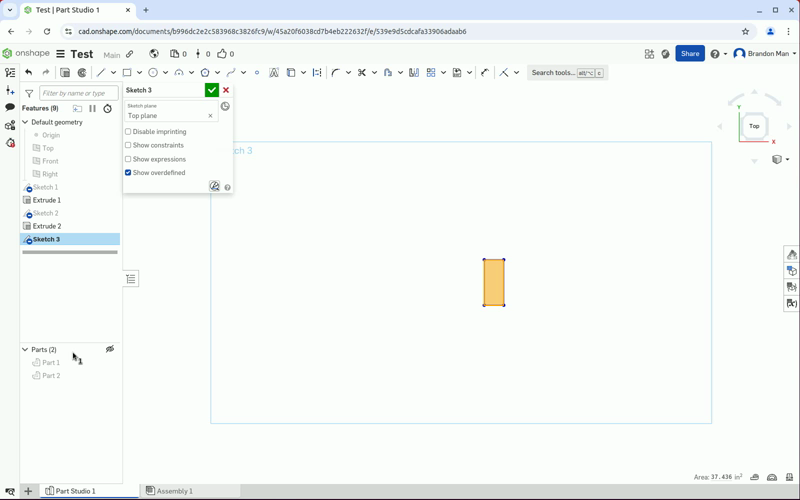
key(shift+e)
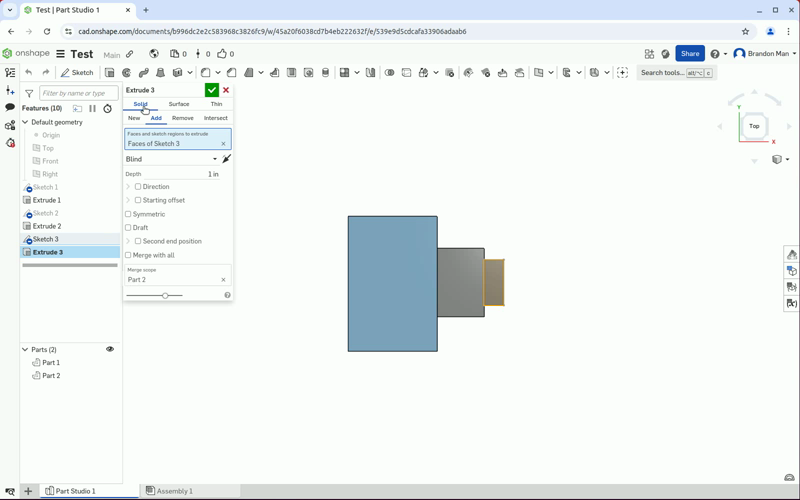
mouse_move(143, 106)
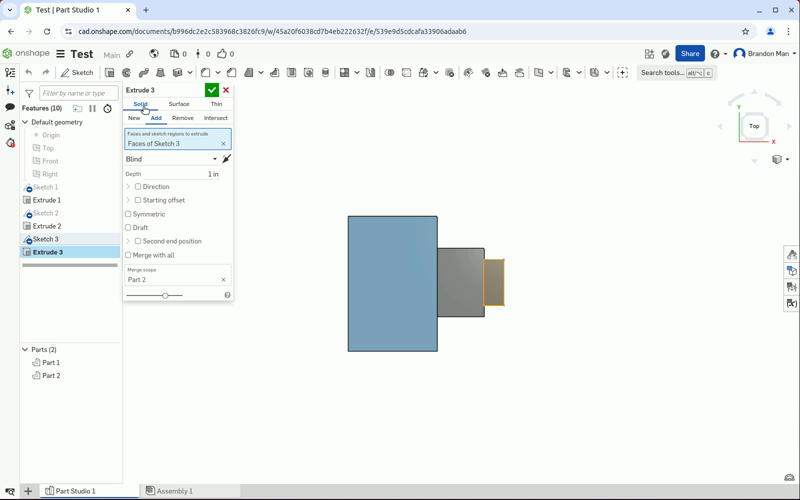
click(143, 106)
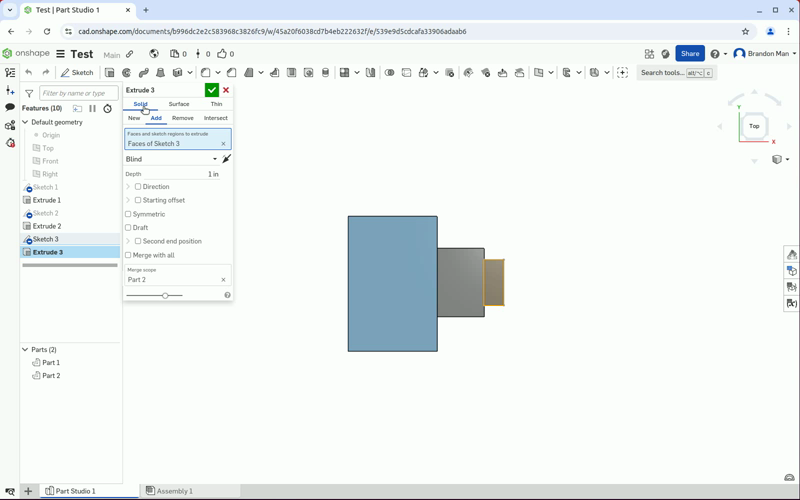
mouse_move(137, 120)
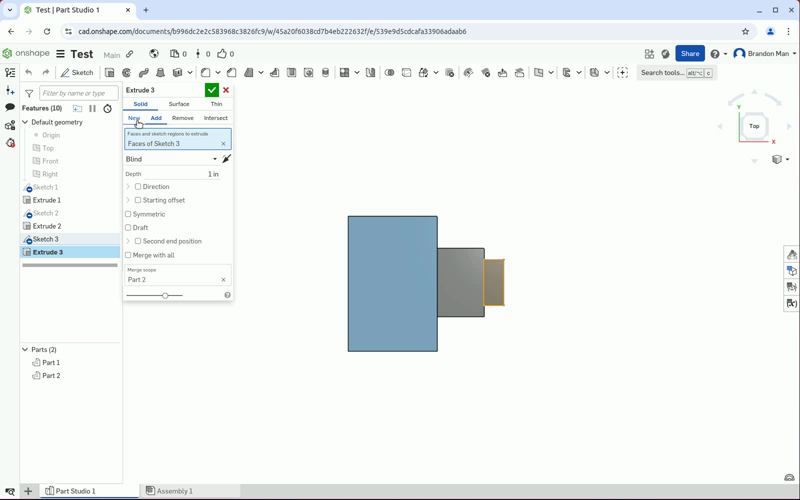
click(137, 120)
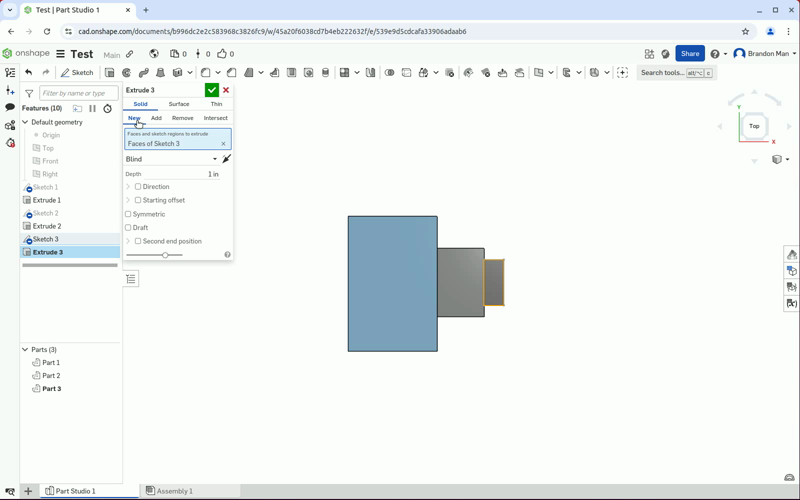
key(tab, 4)
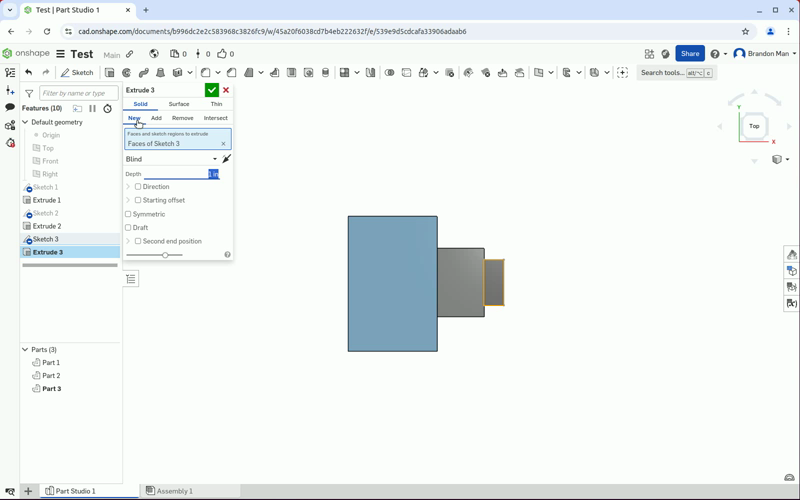
text(2.407)
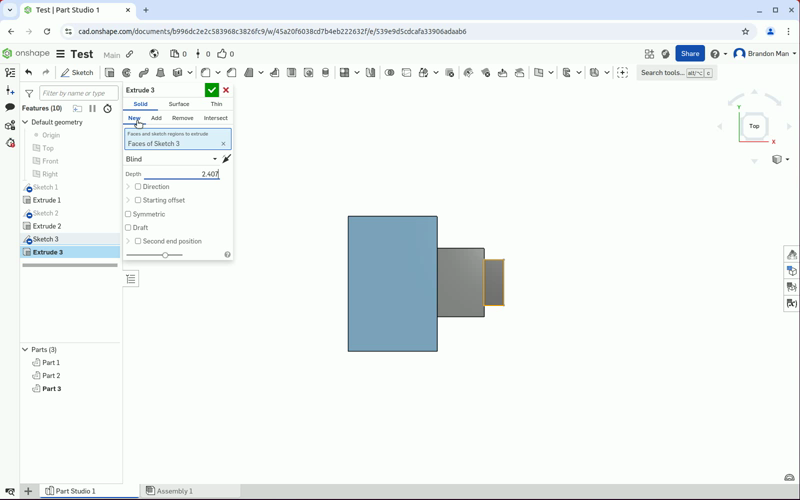
key(enter)
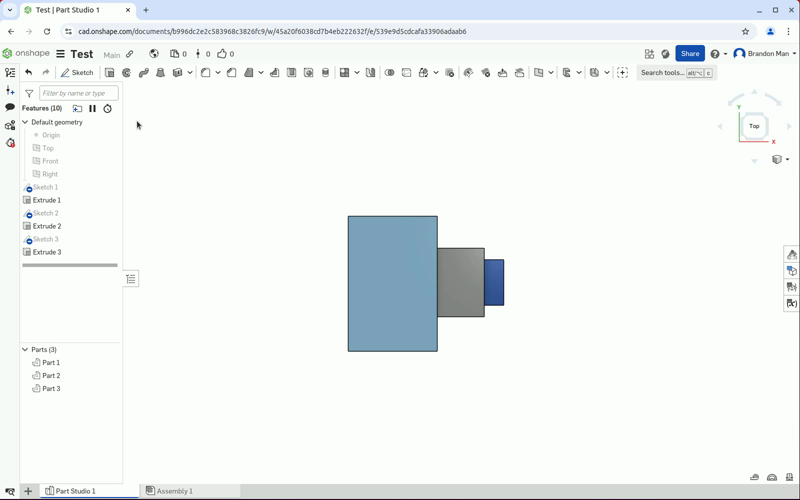
key(shift+h)
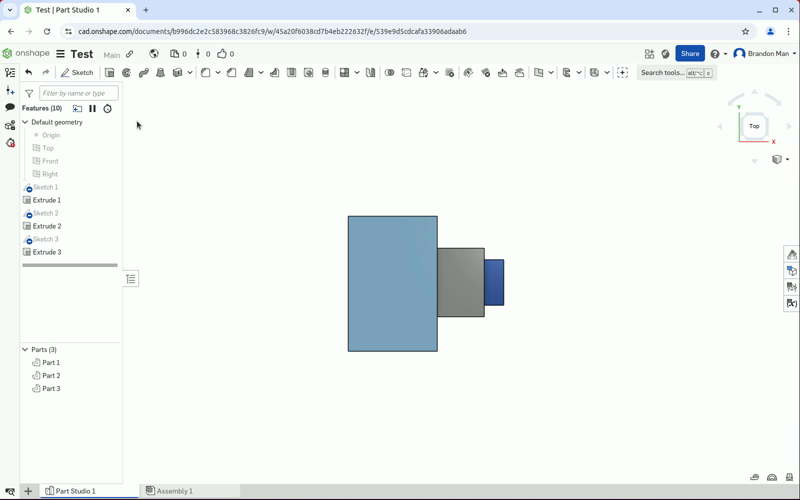
key(shift+h)
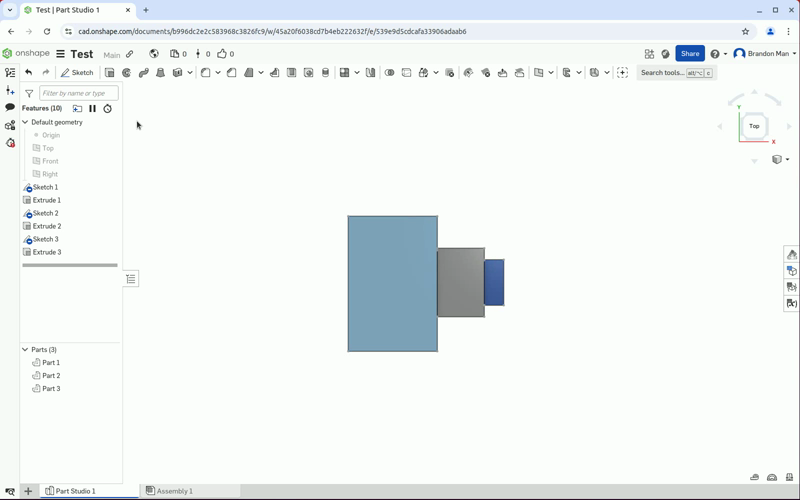
key(shift+7)
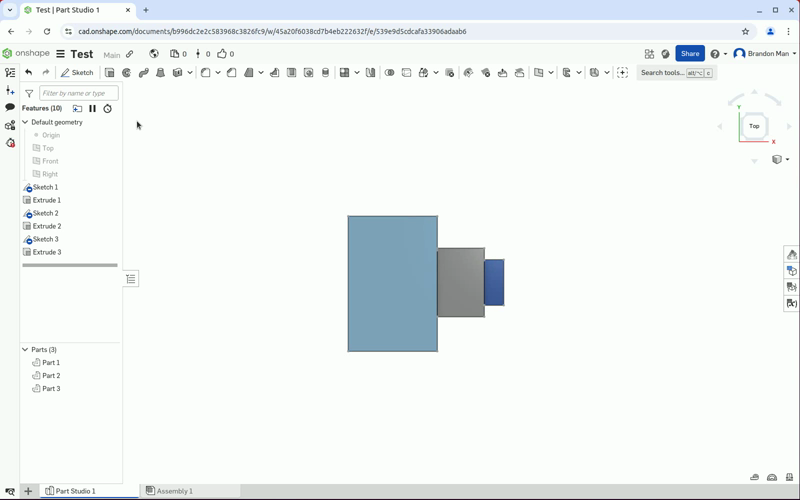
key(up, 3)
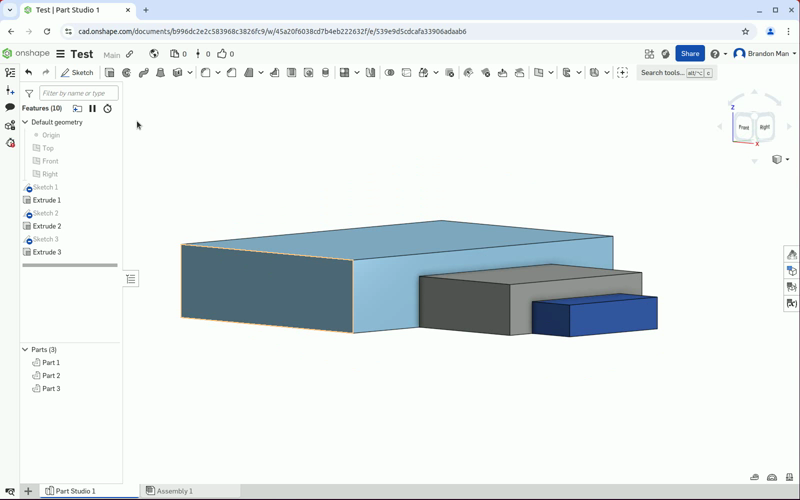
key(left, 3)
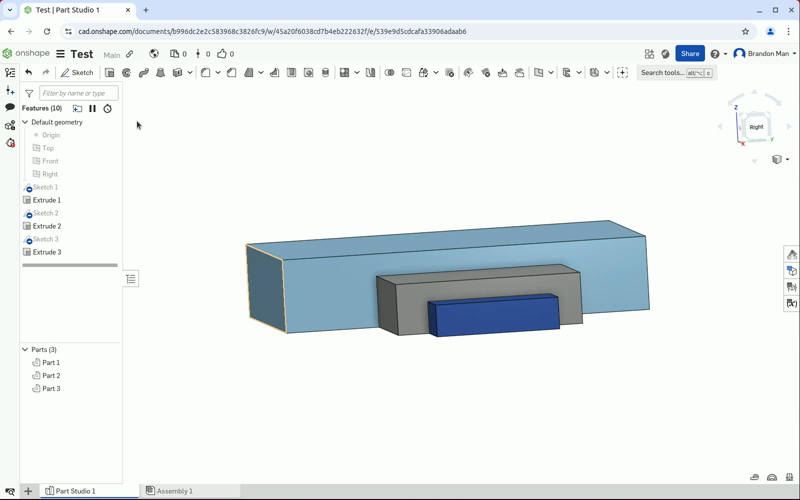
key(right, 3)
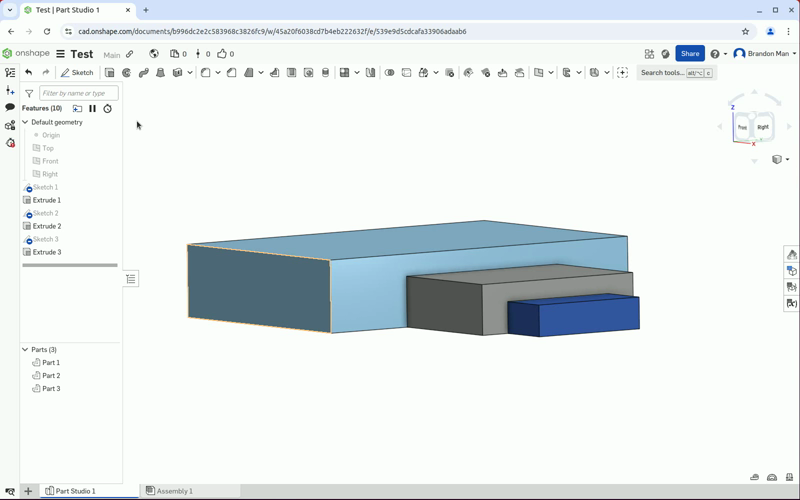
key(down, 3)
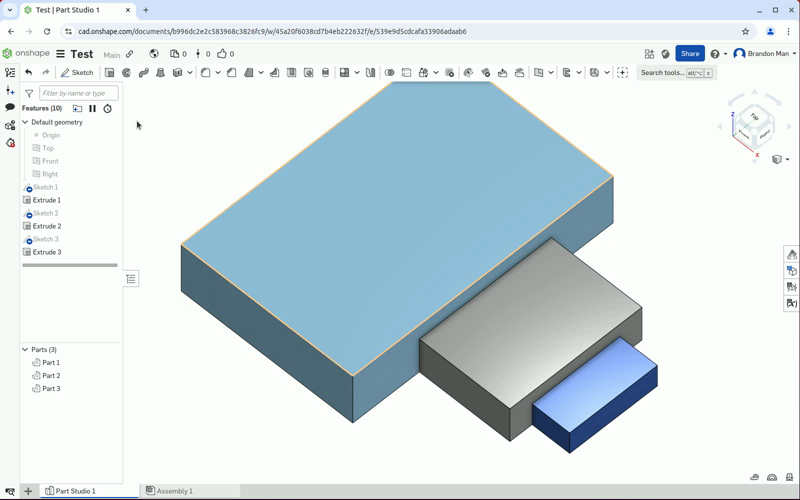
mouse_move(73, 189)
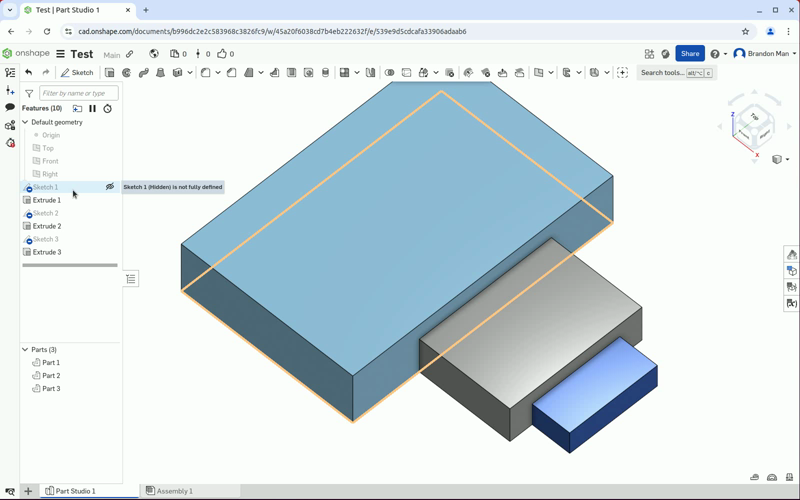
click(73, 189)